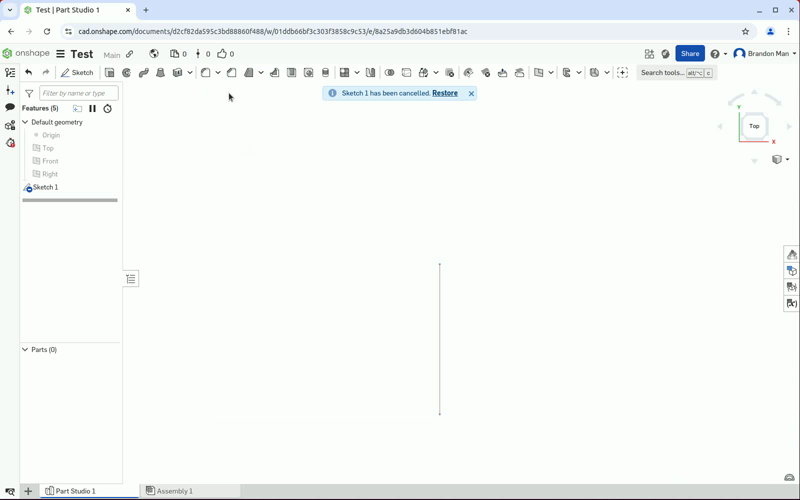
key(shift+h)
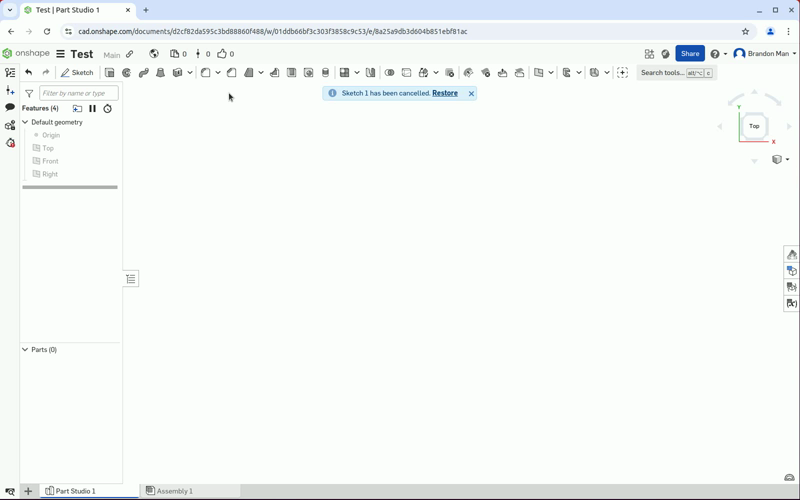
mouse_move(73, 352)
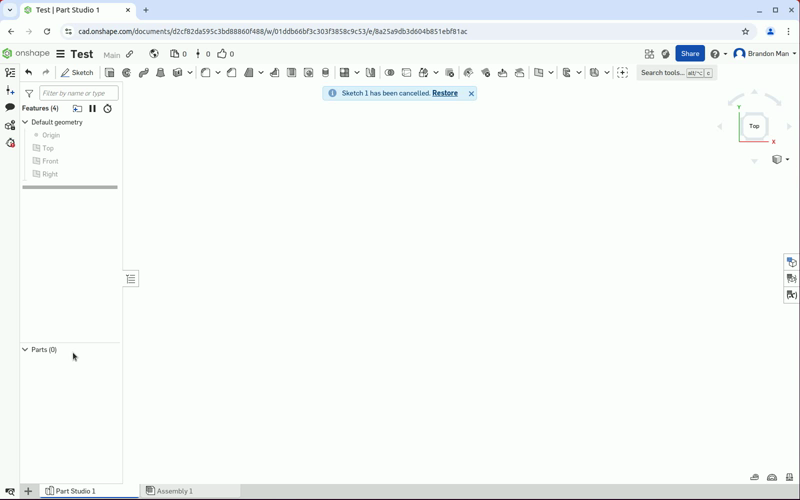
key(y)
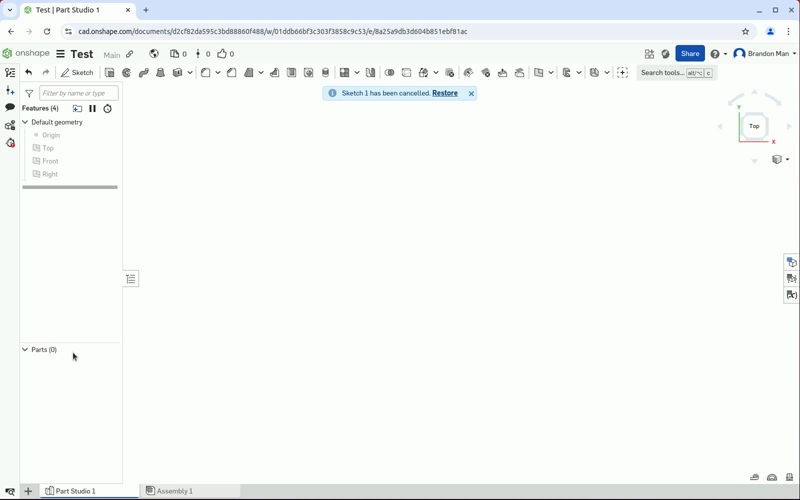
key(shift+p)
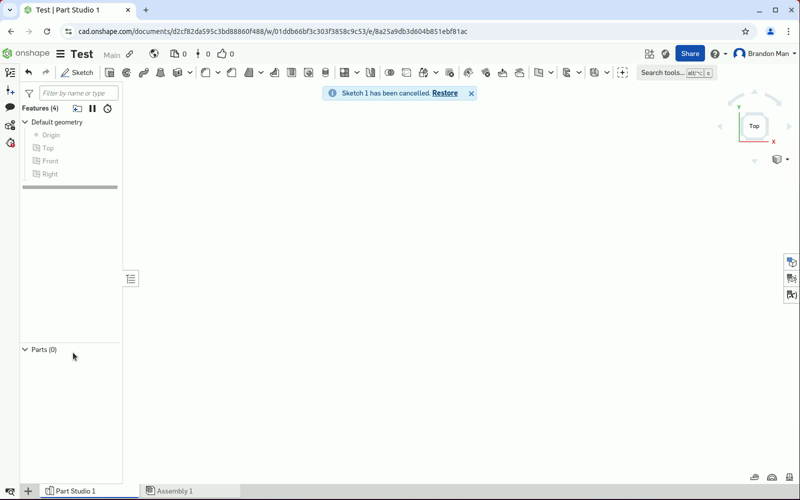
key(space)
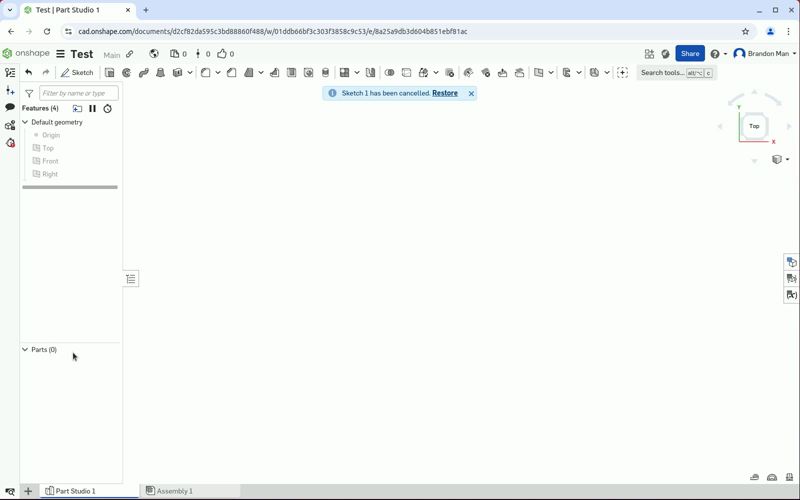
key_down(shift)
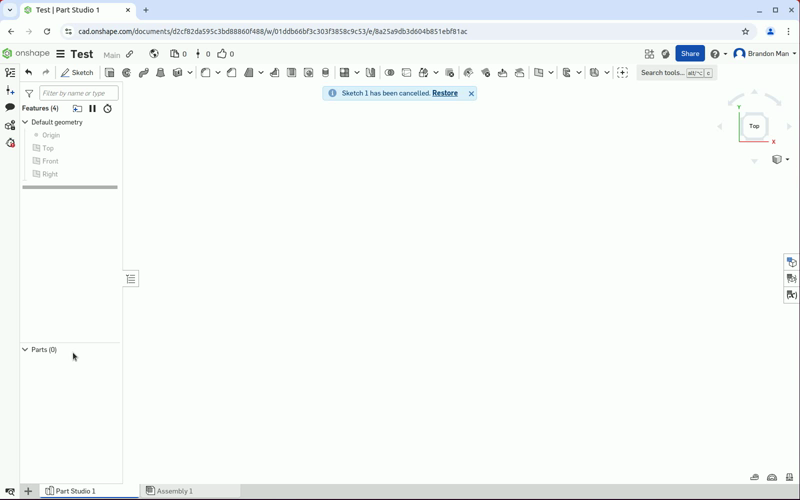
key(up)
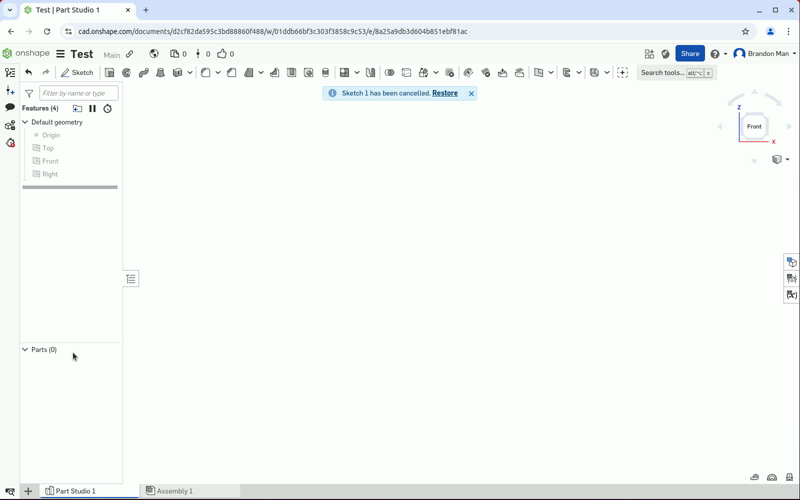
key_up(shift)
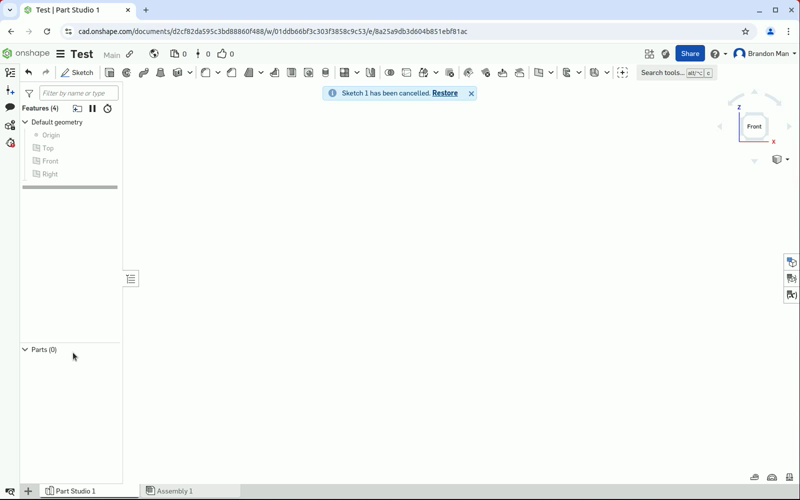
mouse_move(73, 352)
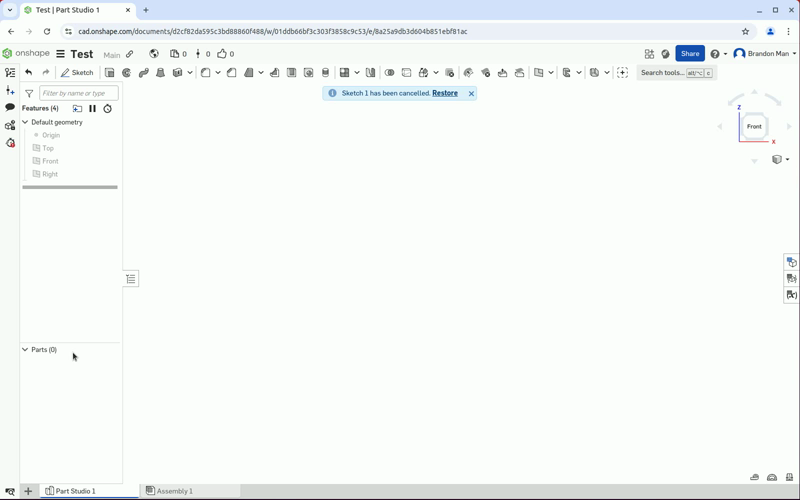
key(shift+y)
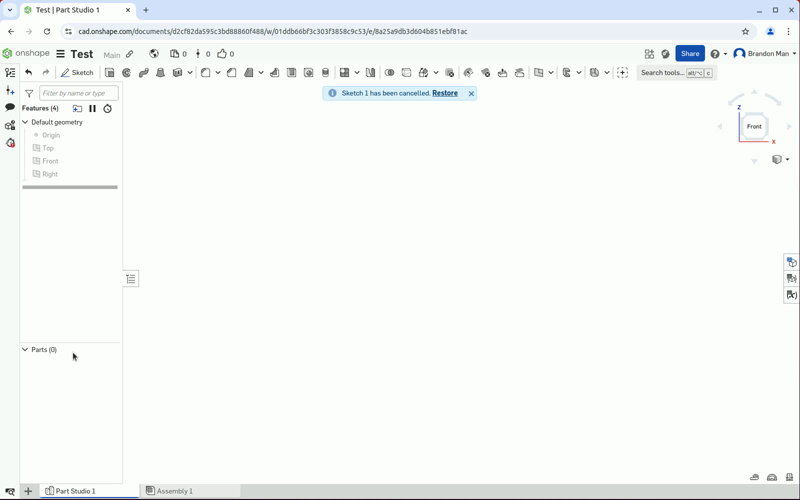
key(shift+s)
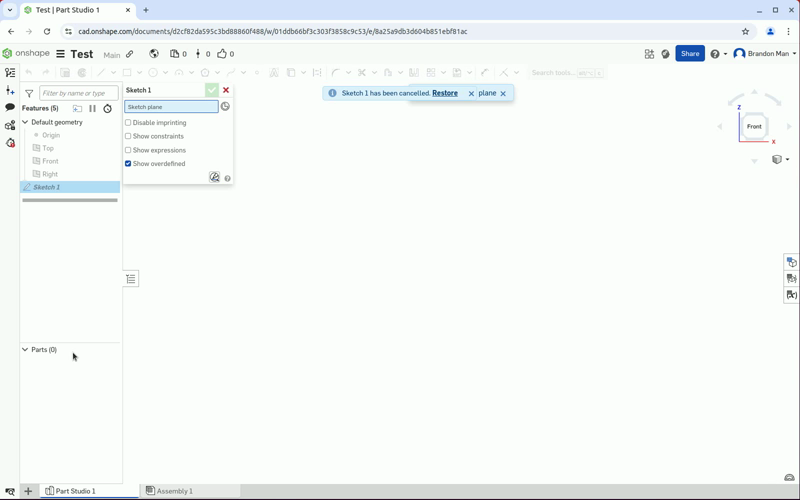
mouse_move(73, 163)
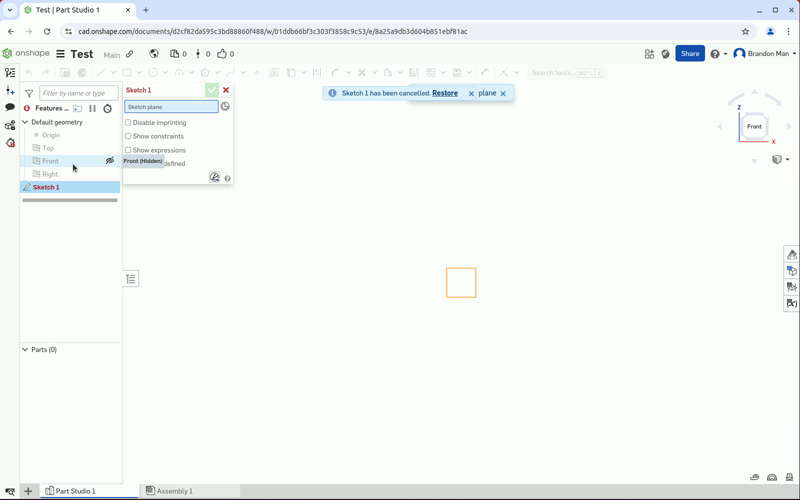
click(73, 163)
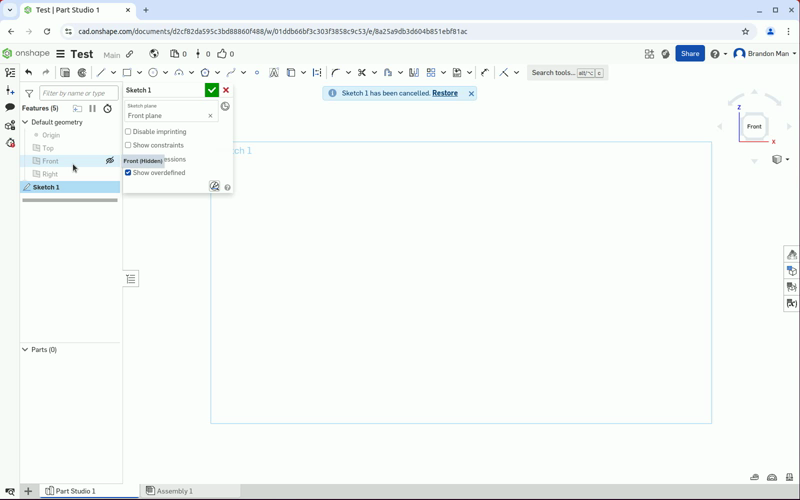
mouse_move(73, 352)
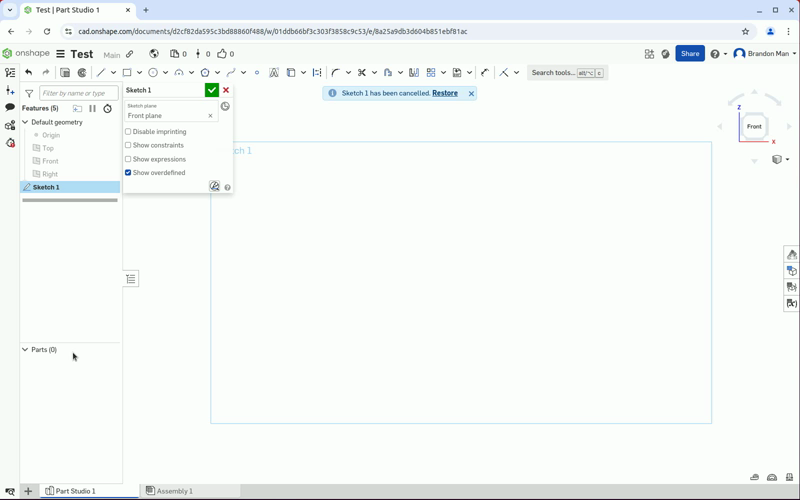
key(y)
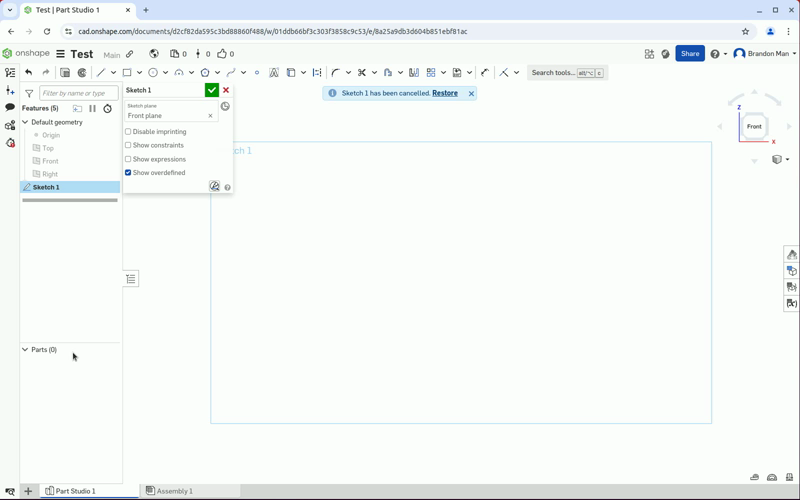
key(c)
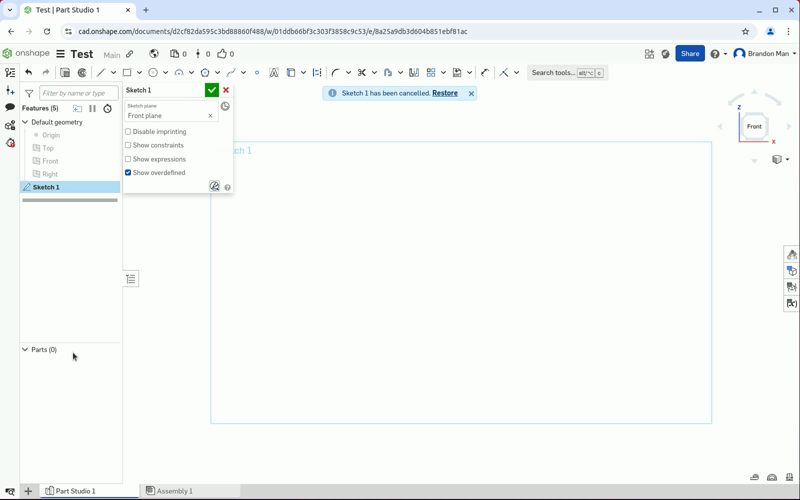
key_down(shift)
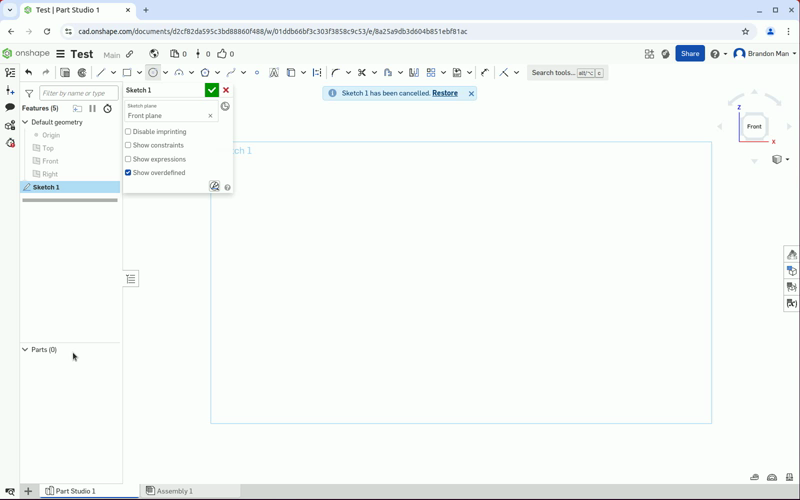
mouse_move(361, 216)
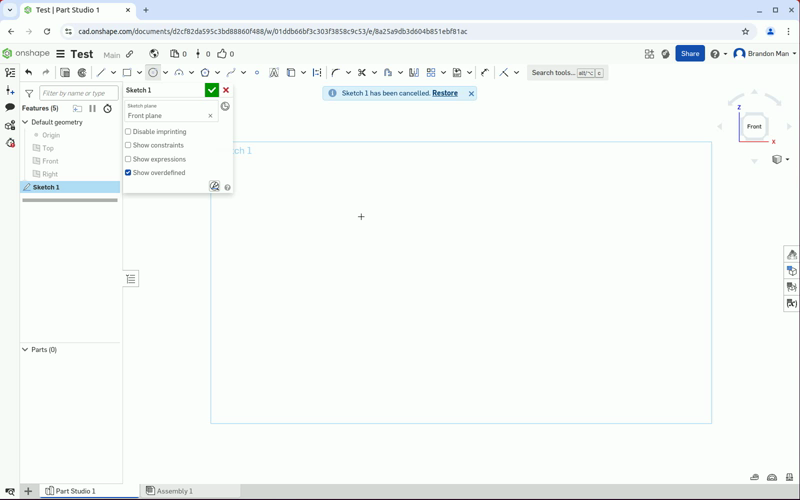
click(361, 216)
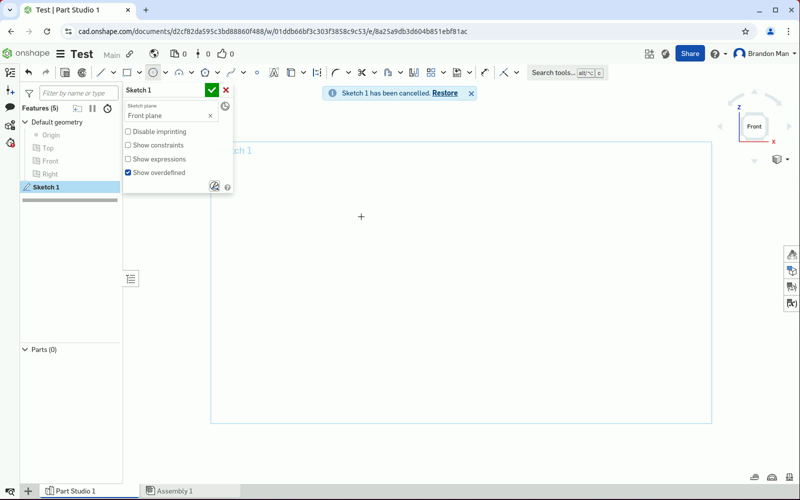
key_up(shift)
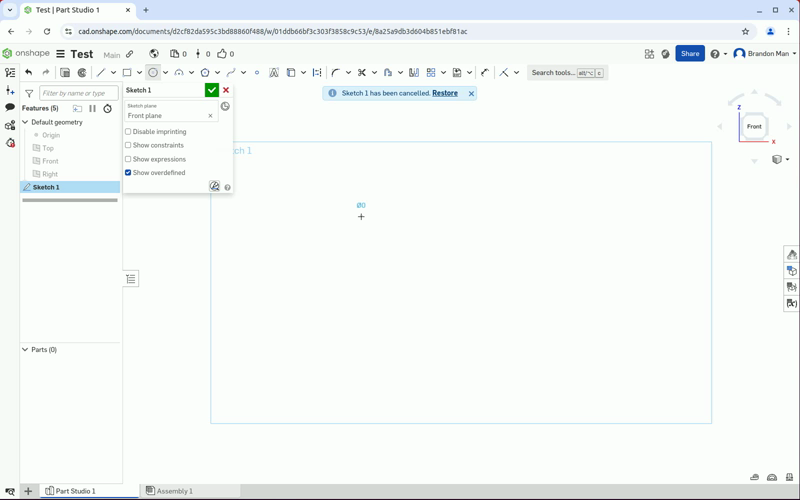
mouse_move(373, 216)
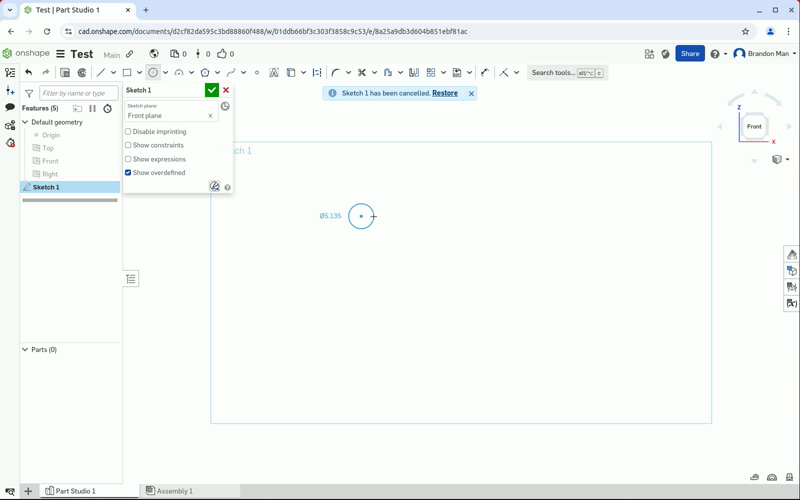
click(373, 216)
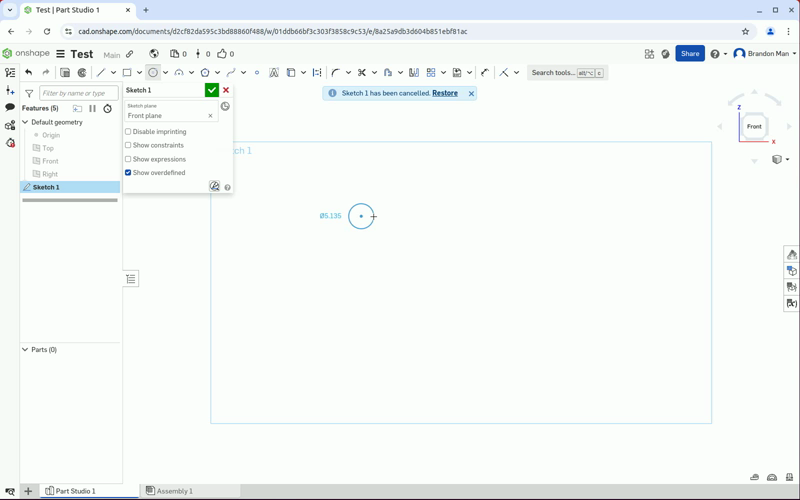
key(esc)
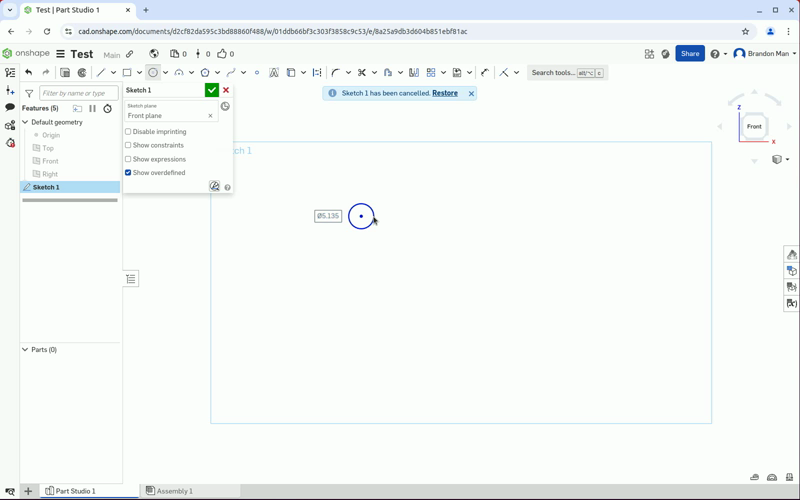
mouse_move(367, 223)
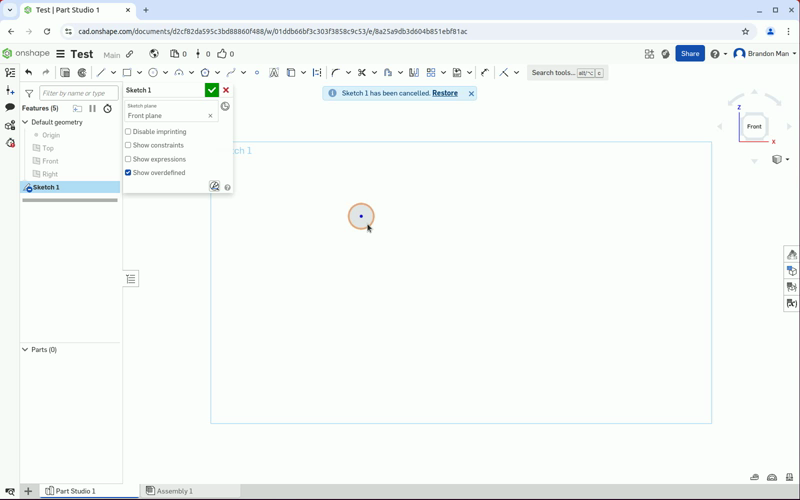
scroll(6)
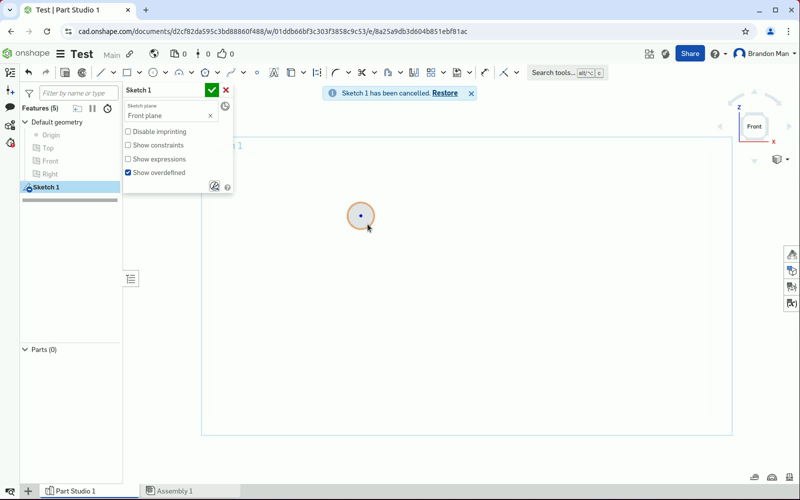
scroll(6)
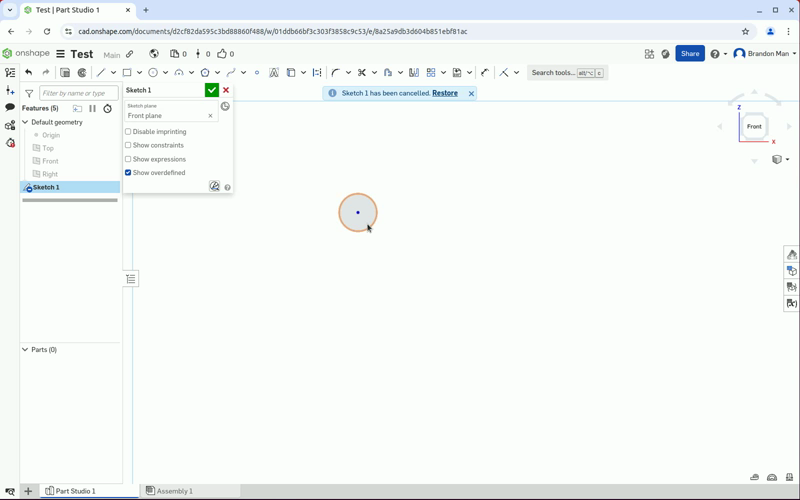
scroll(6)
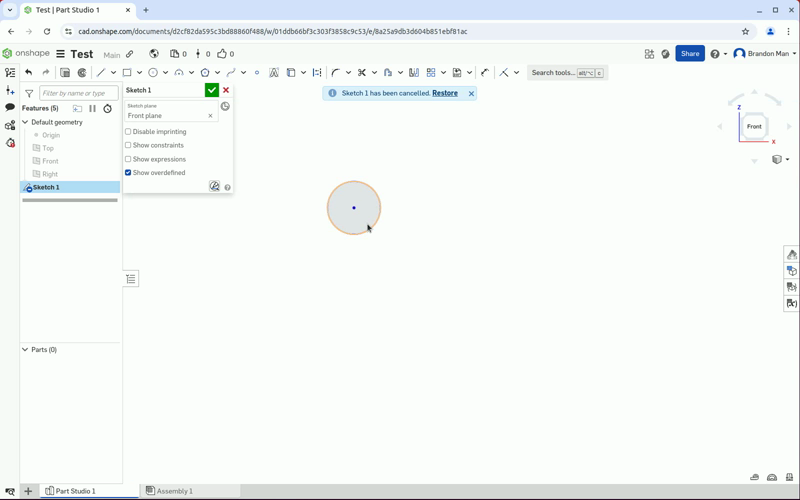
scroll(6)
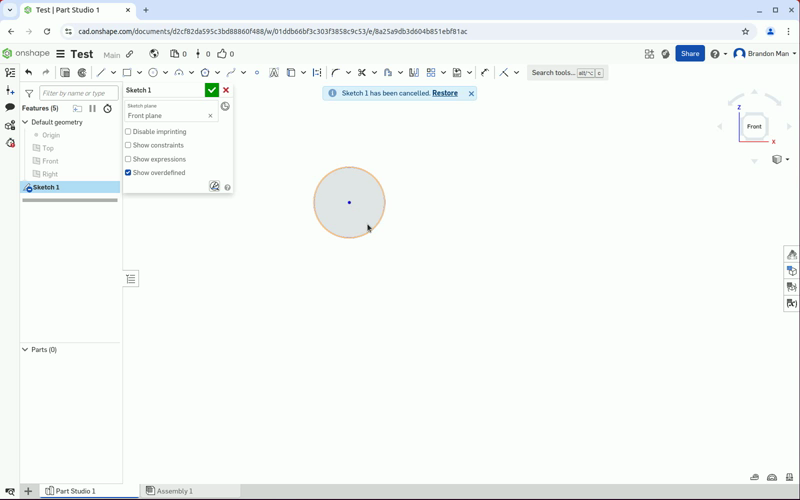
scroll(6)
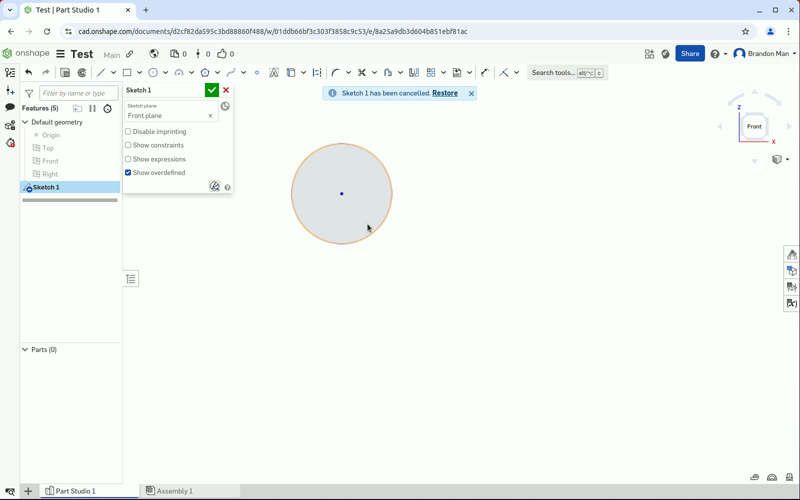
scroll(6)
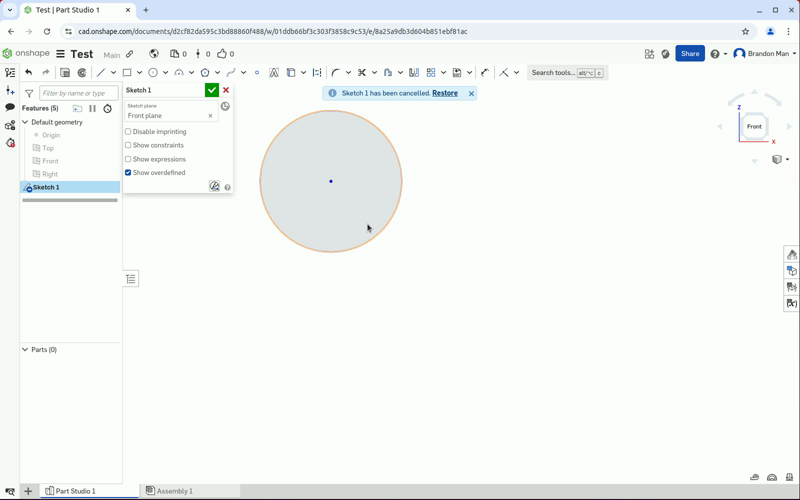
scroll(6)
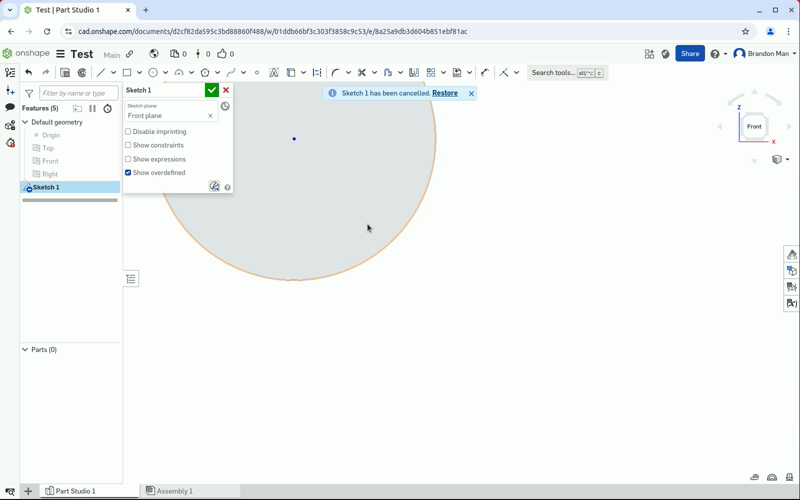
click(367, 223)
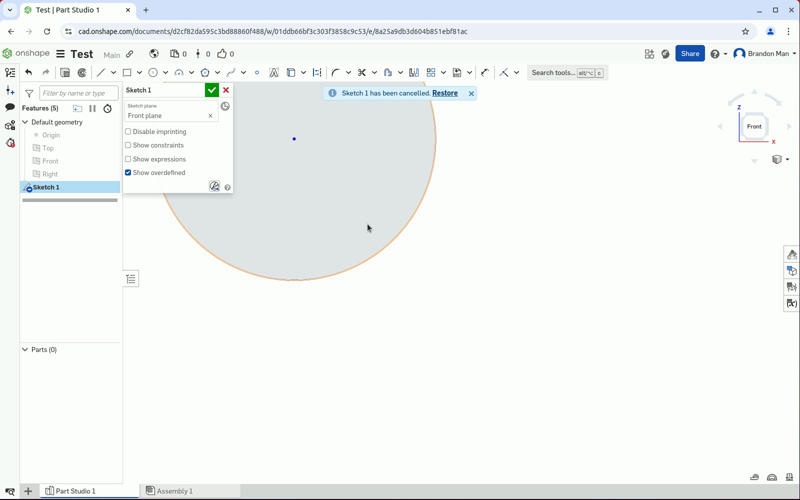
scroll(-6)
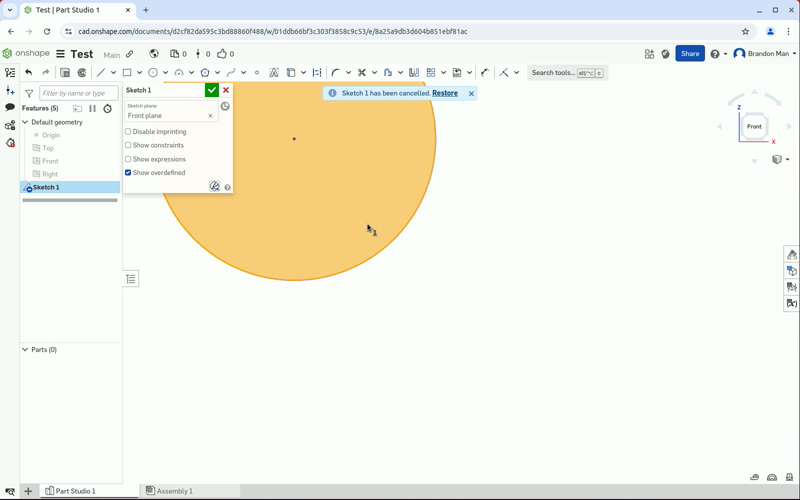
scroll(-6)
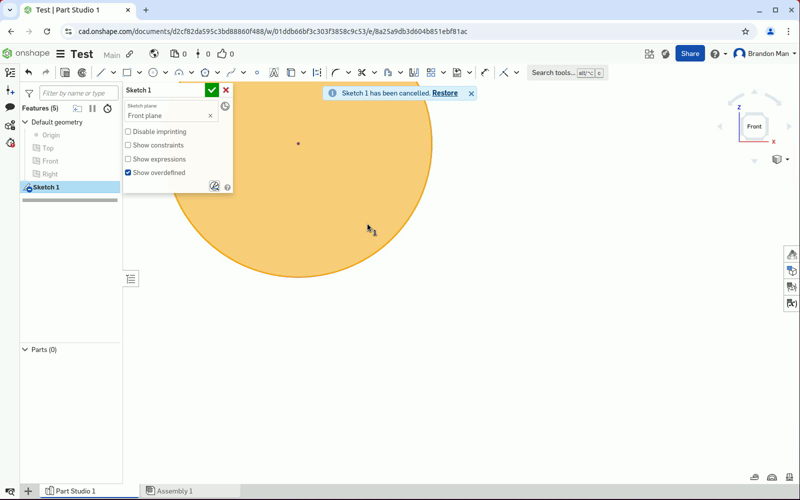
scroll(-6)
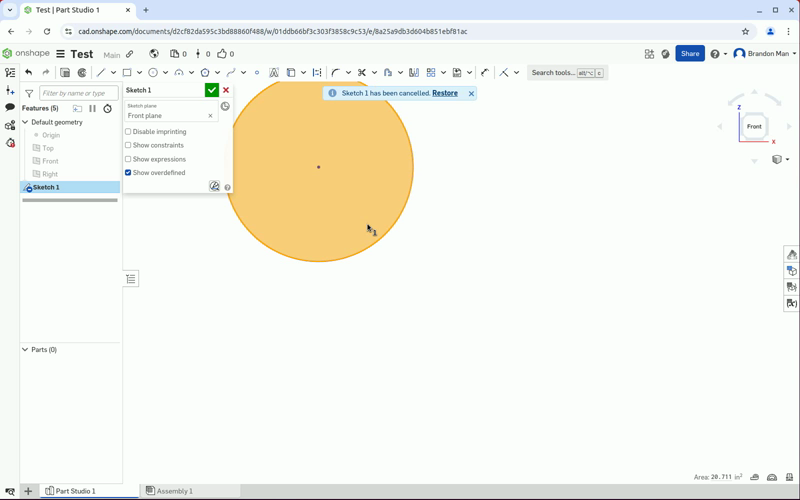
scroll(-6)
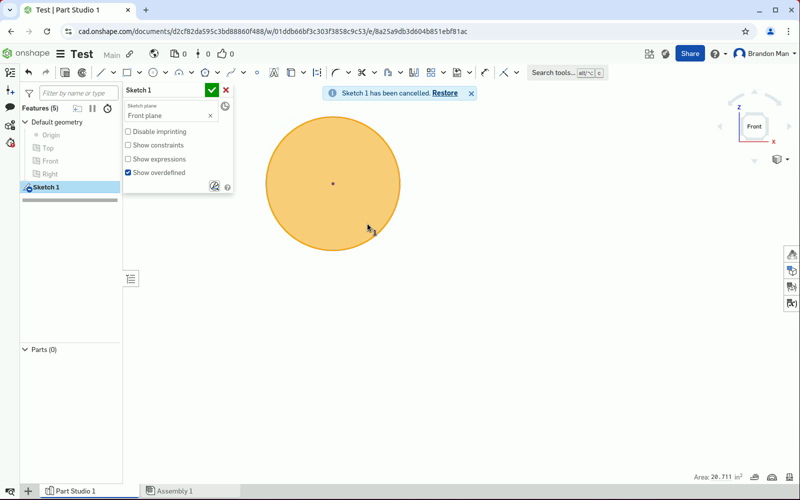
scroll(-6)
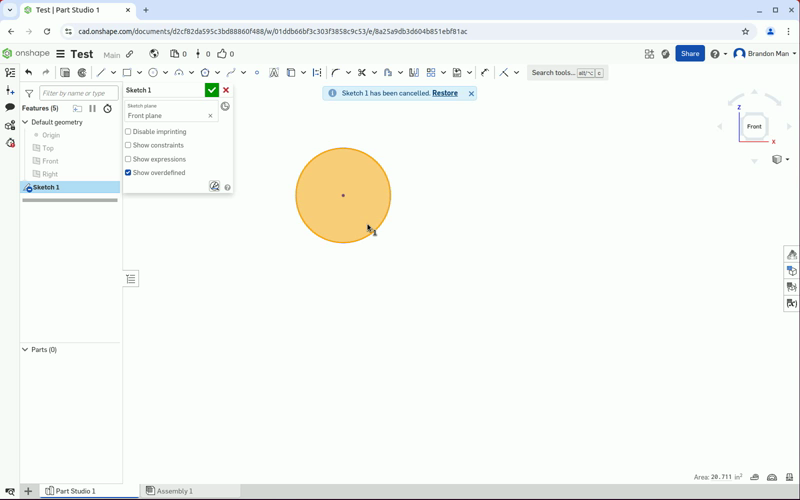
scroll(-6)
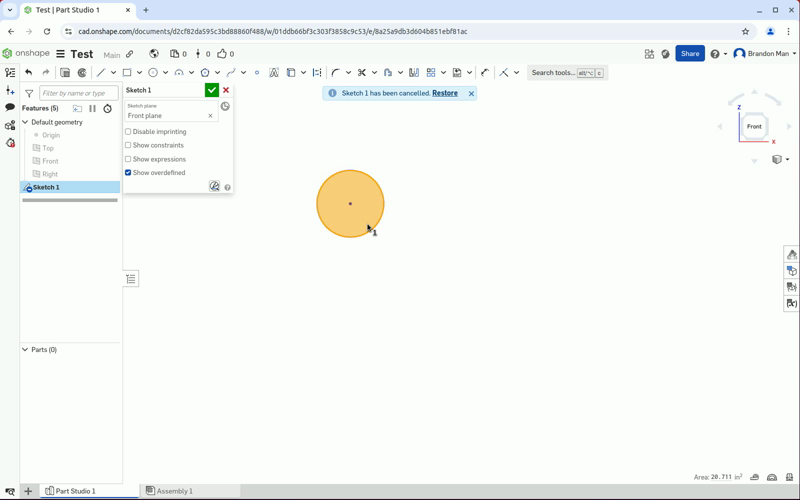
scroll(-6)
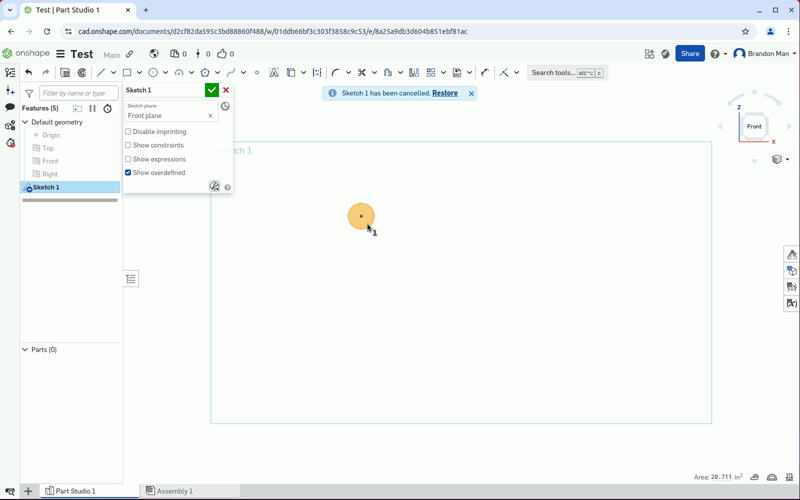
mouse_move(73, 352)
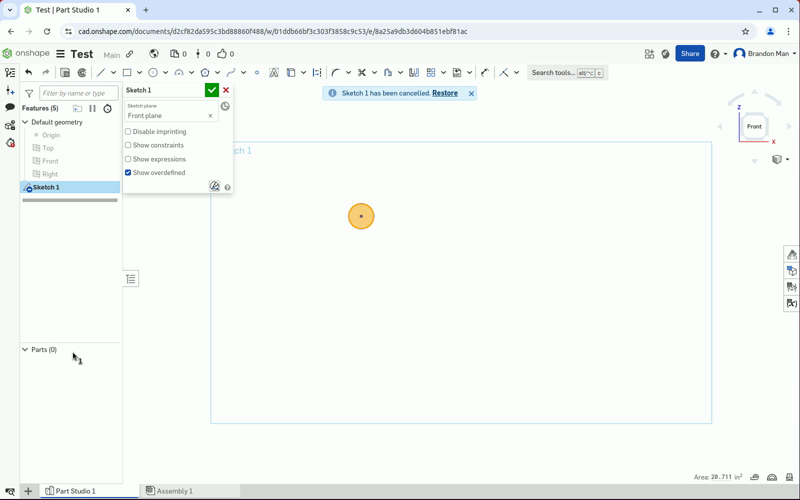
key(shift+y)
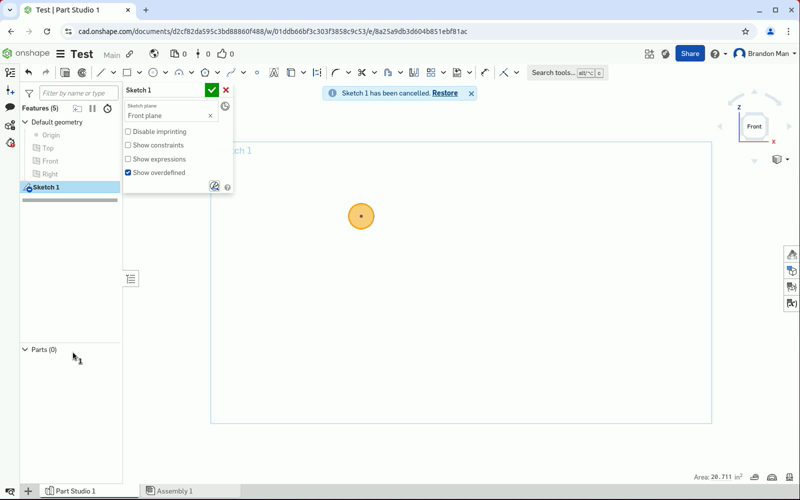
key(shift+e)
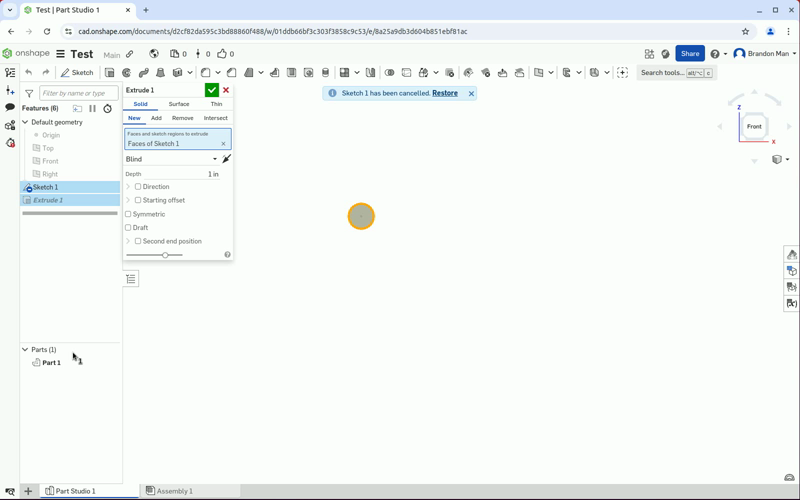
mouse_move(143, 106)
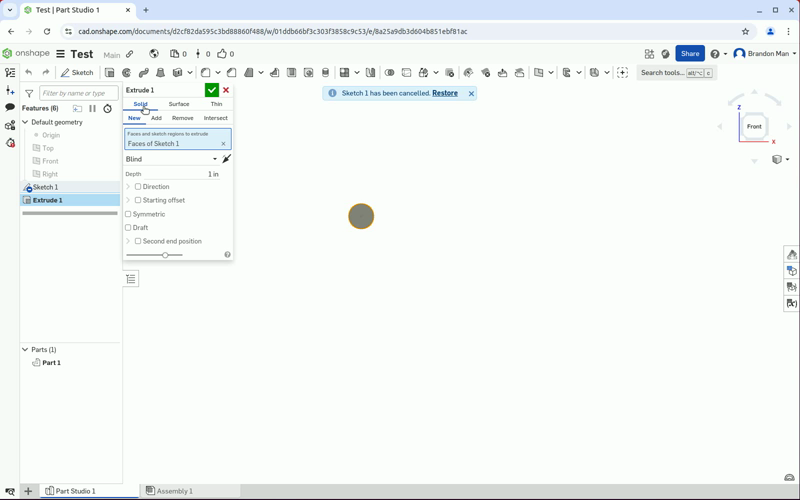
click(143, 106)
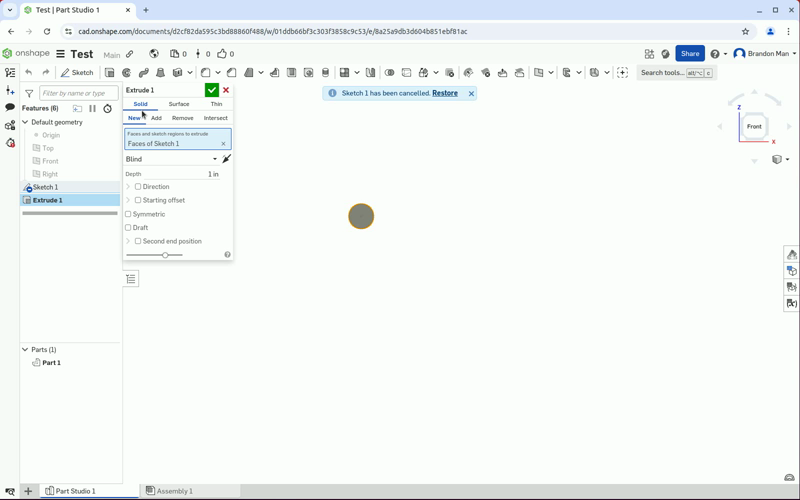
mouse_move(137, 120)
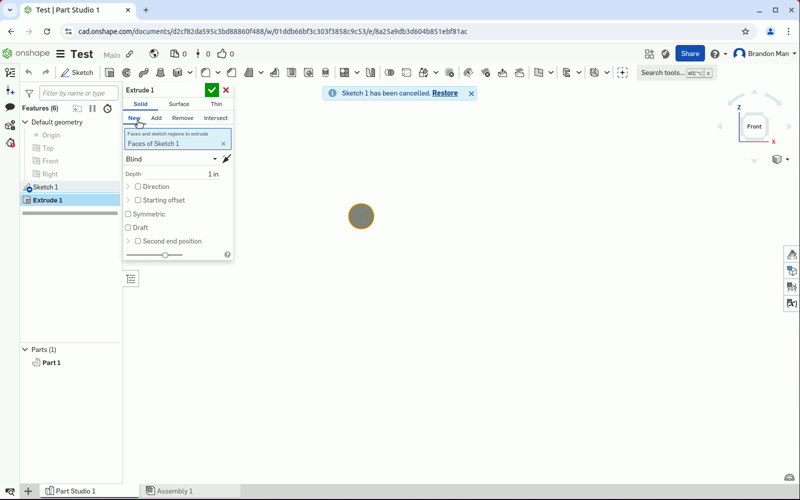
click(137, 120)
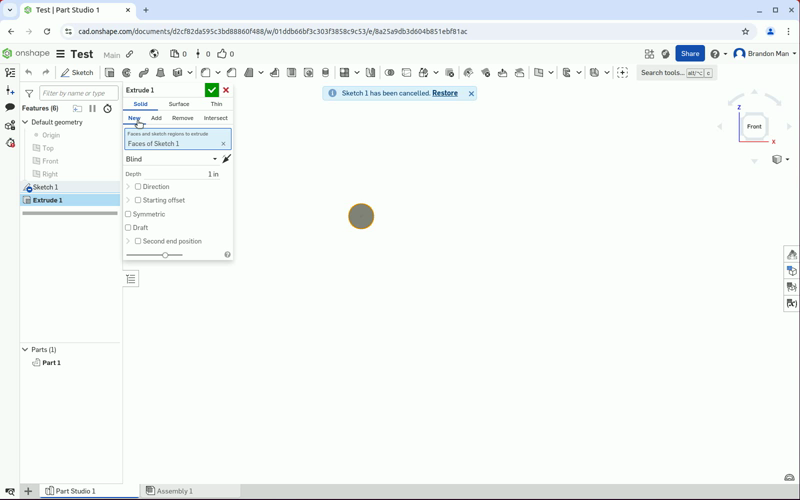
key(tab, 4)
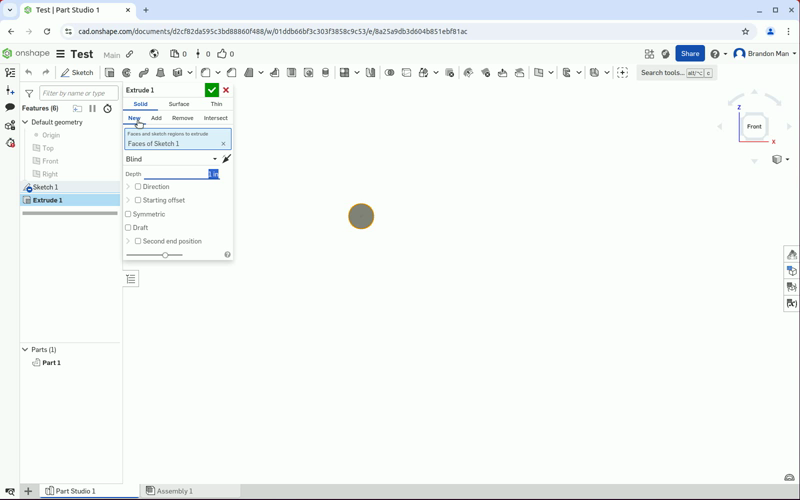
text(9.869)
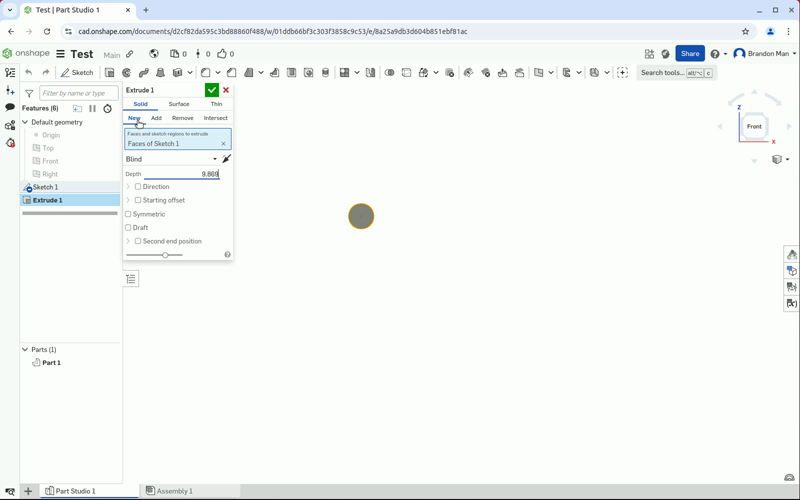
key(enter)
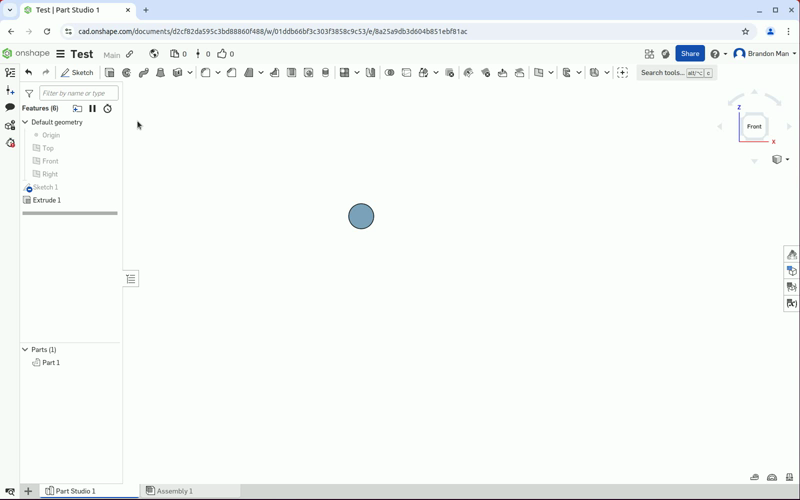
key(shift+h)
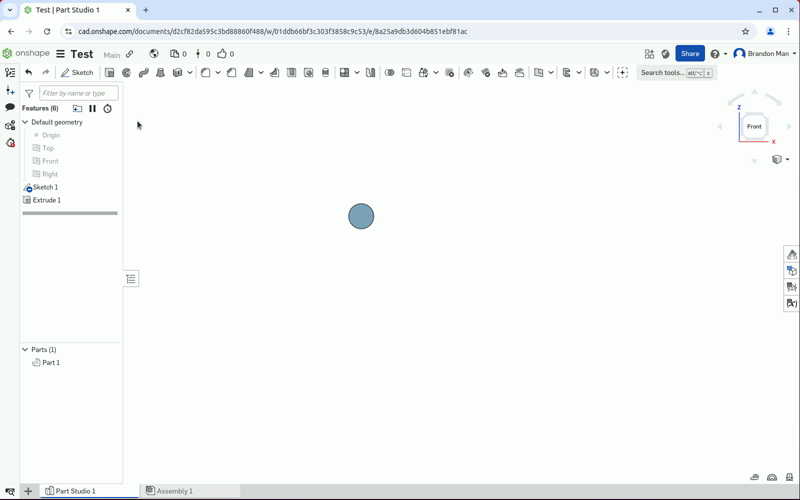
key(shift+h)
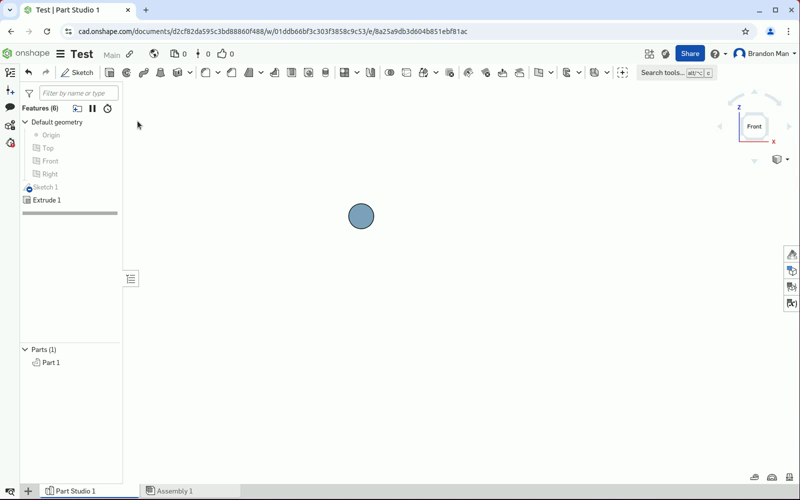
mouse_move(73, 189)
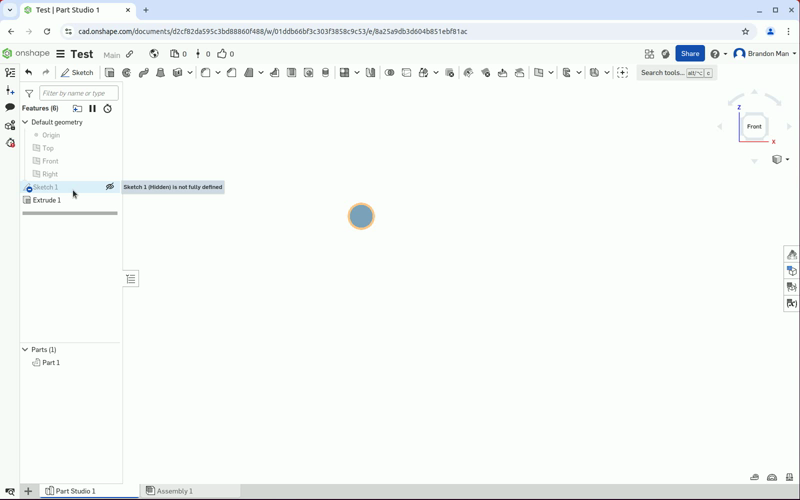
click(73, 189)
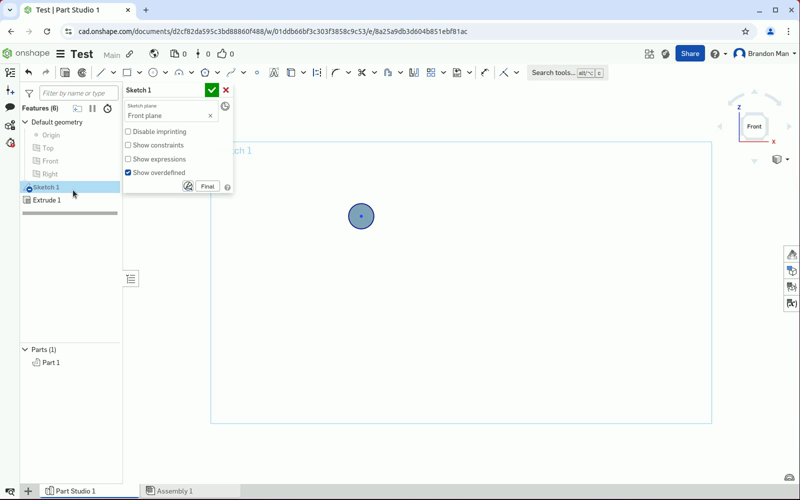
mouse_move(229, 92)
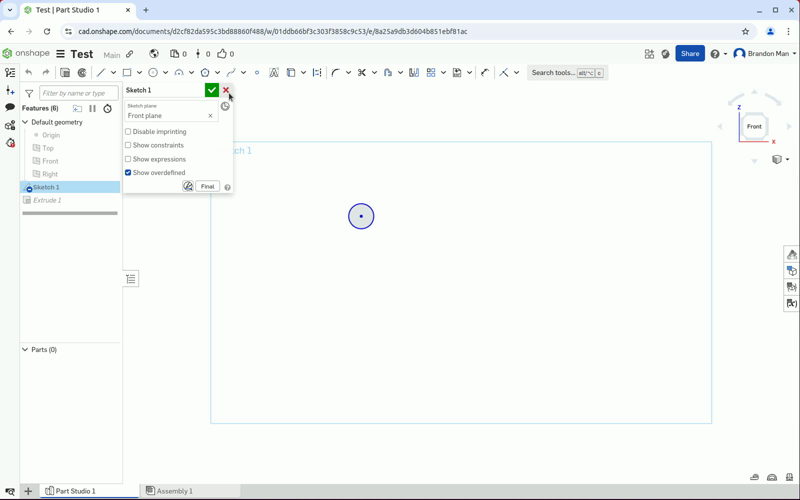
click(229, 92)
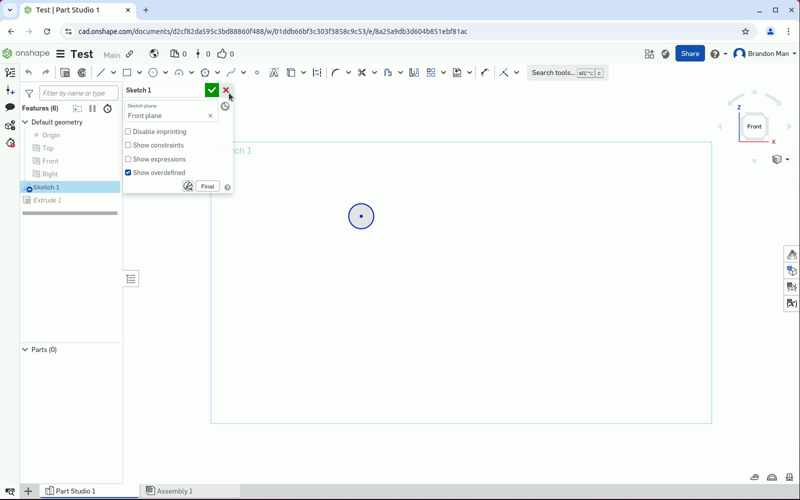
key(shift+s)
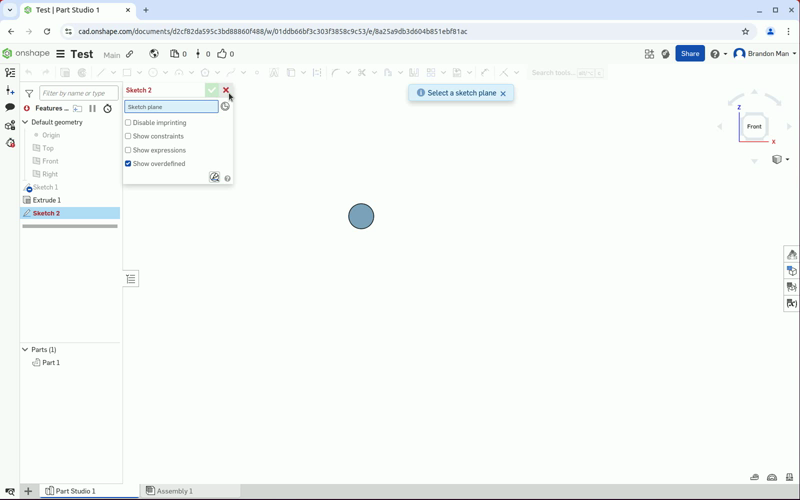
mouse_move(73, 163)
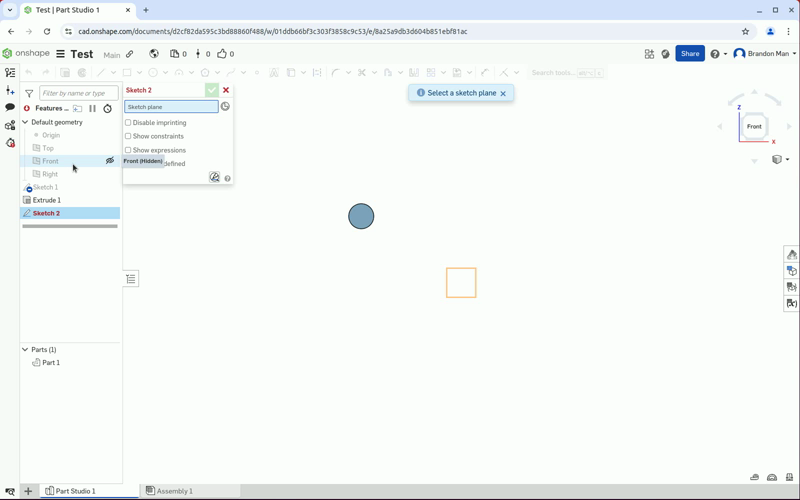
click(73, 163)
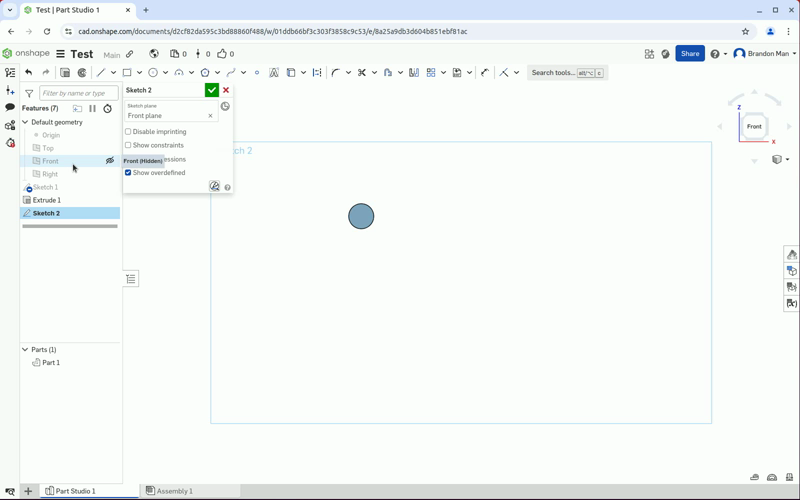
mouse_move(73, 352)
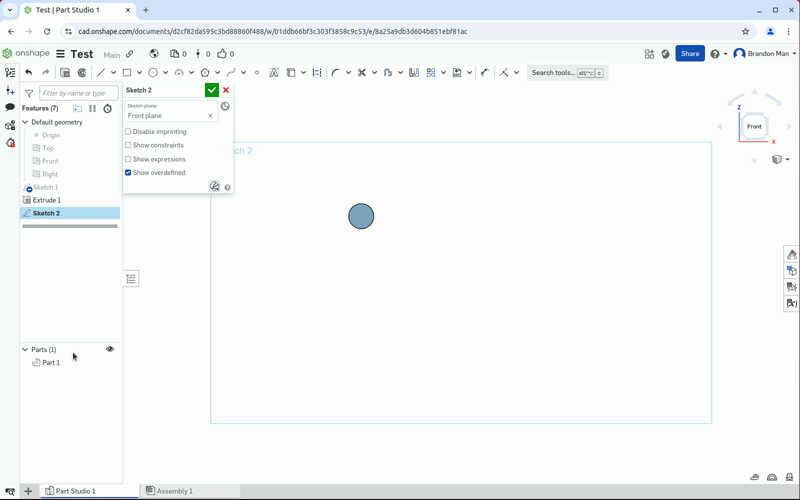
key(y)
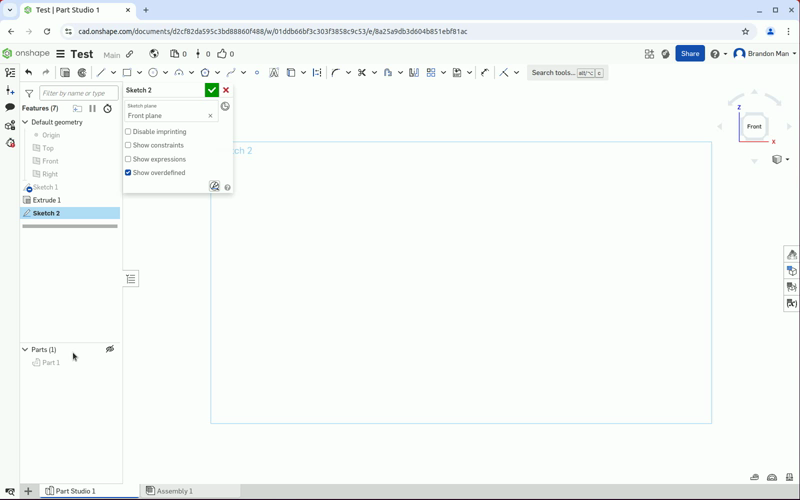
key(c)
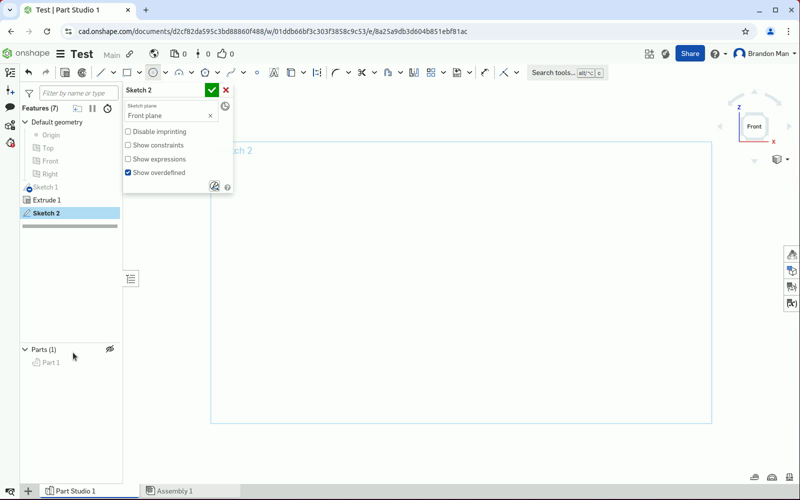
key_down(shift)
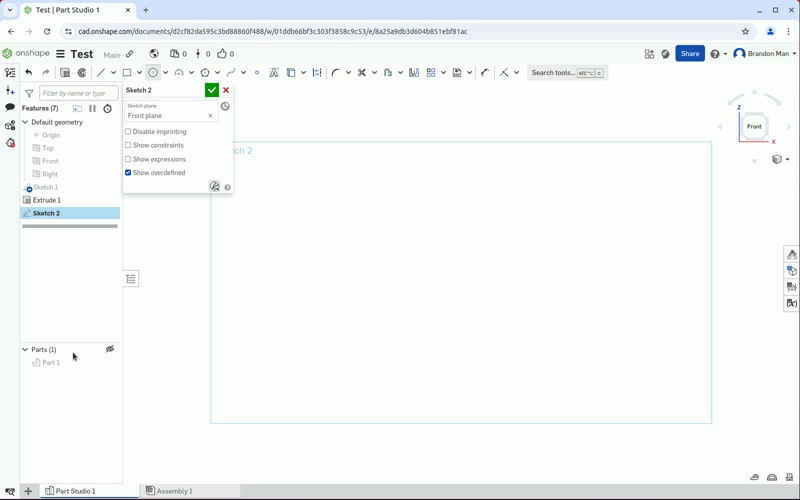
mouse_move(460, 282)
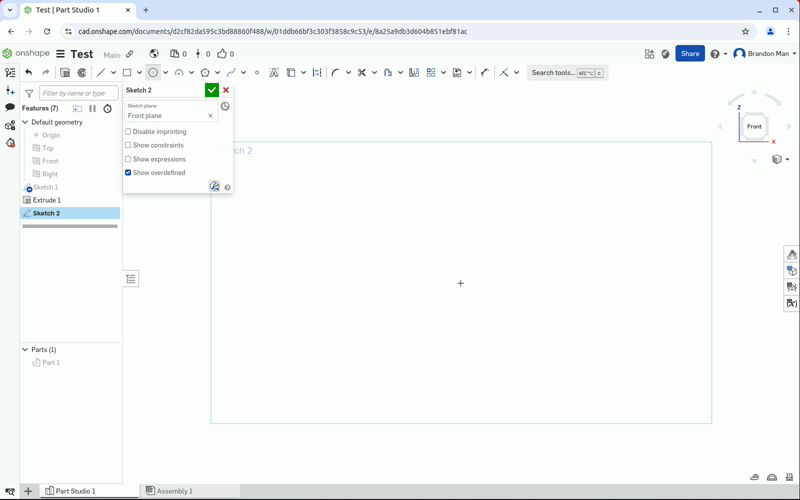
click(460, 282)
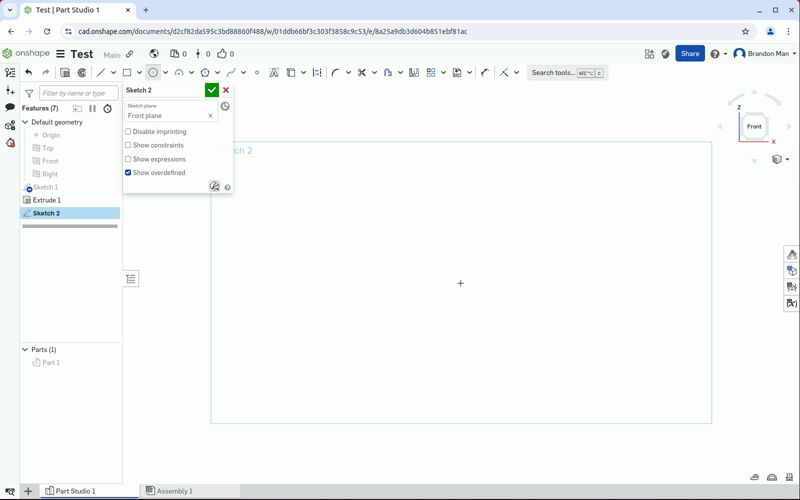
key_up(shift)
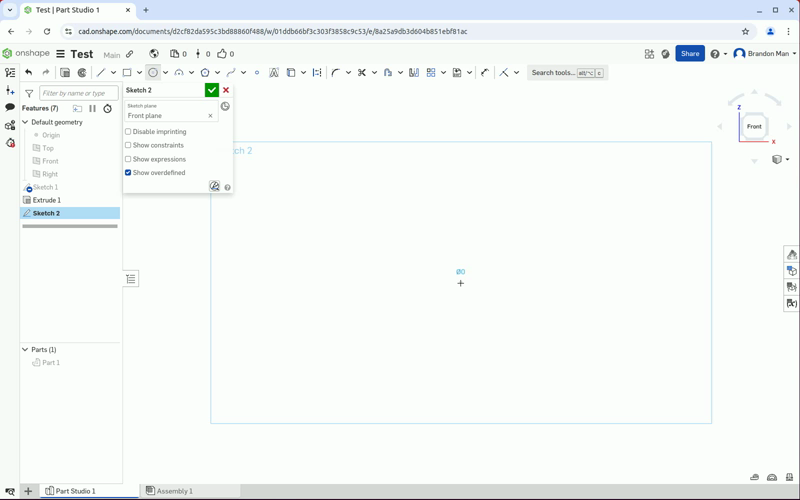
mouse_move(477, 282)
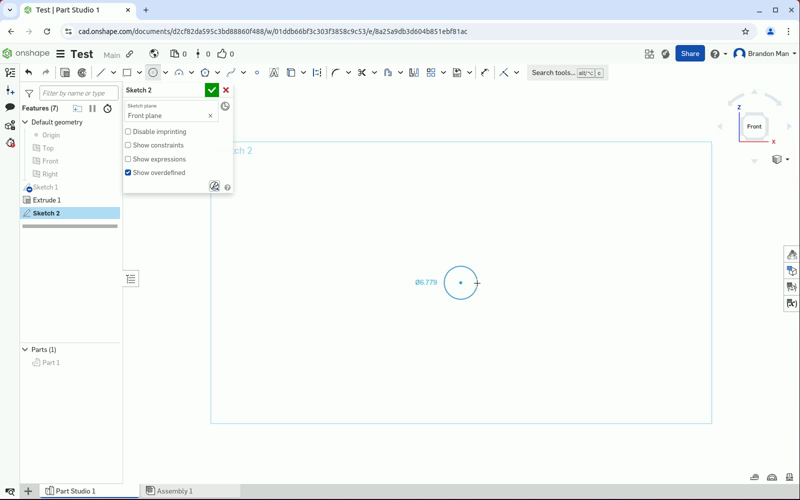
click(477, 282)
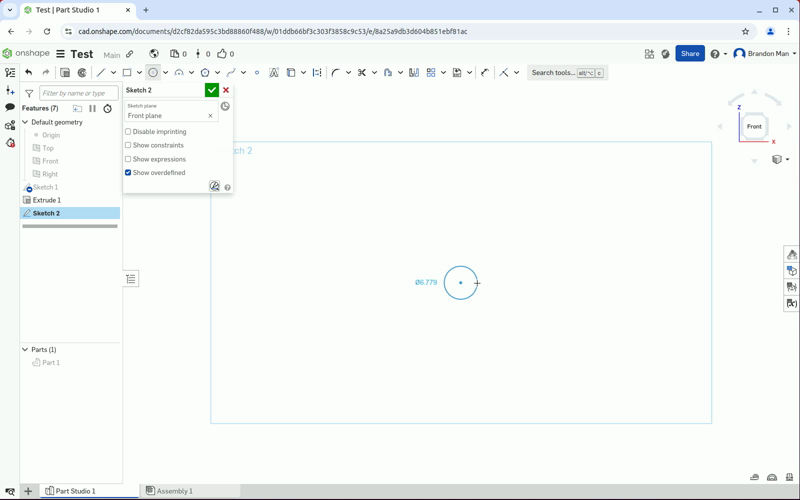
key(esc)
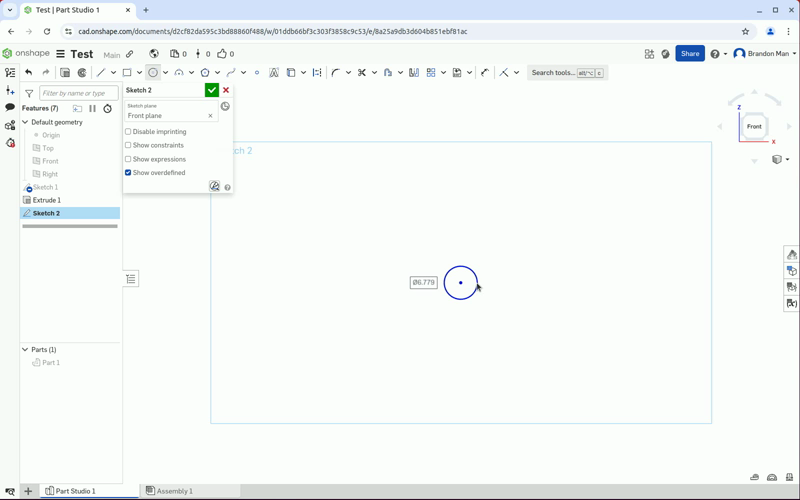
mouse_move(466, 285)
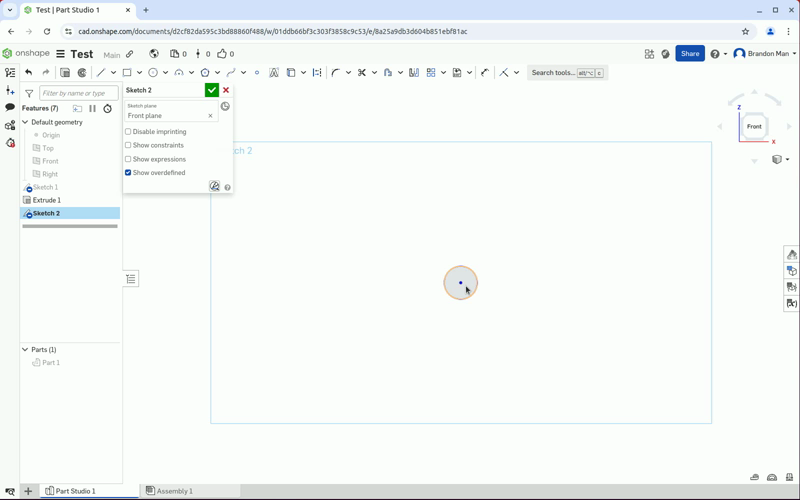
scroll(6)
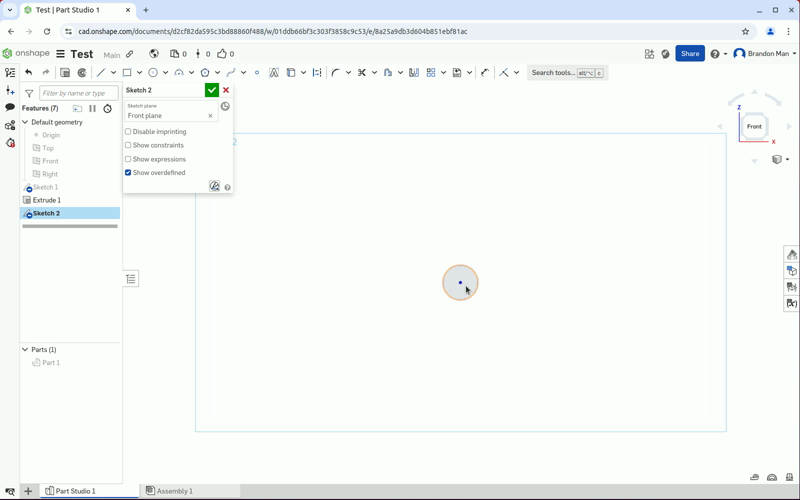
scroll(6)
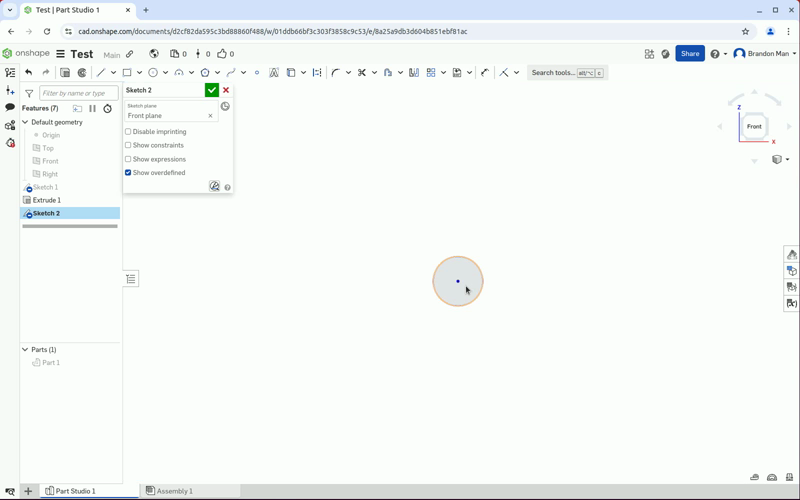
scroll(6)
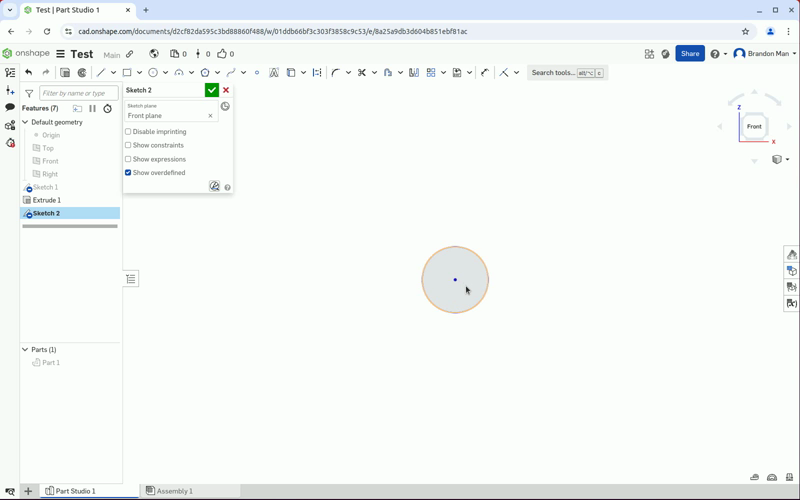
scroll(6)
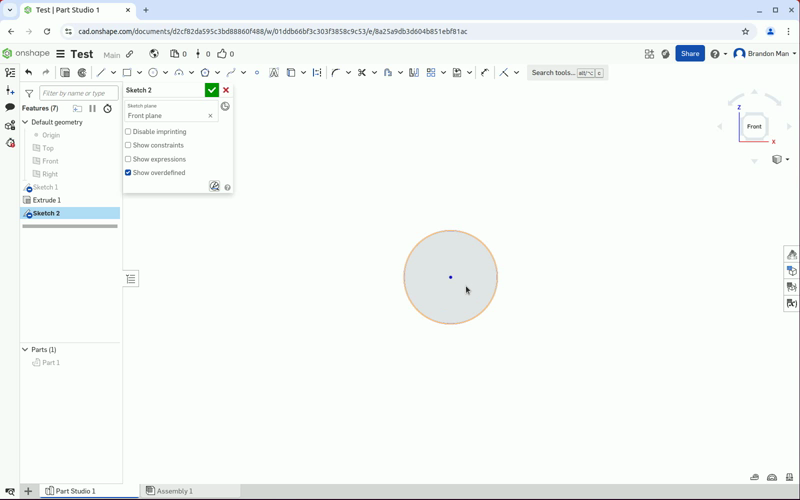
scroll(6)
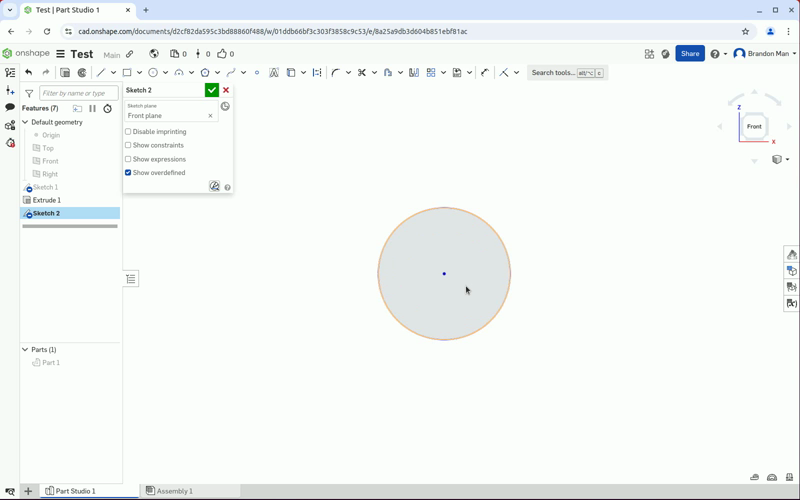
scroll(6)
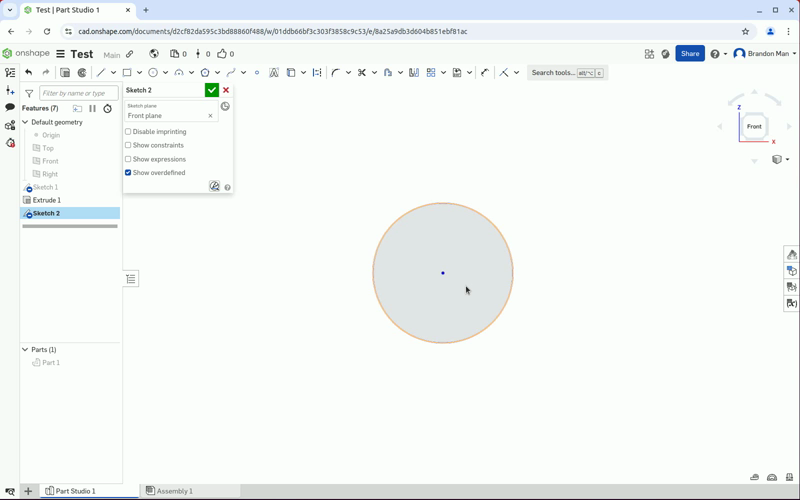
scroll(6)
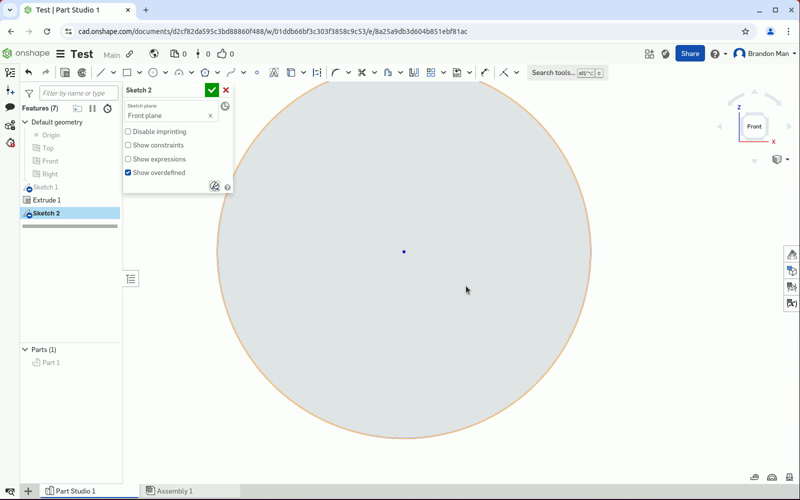
click(466, 285)
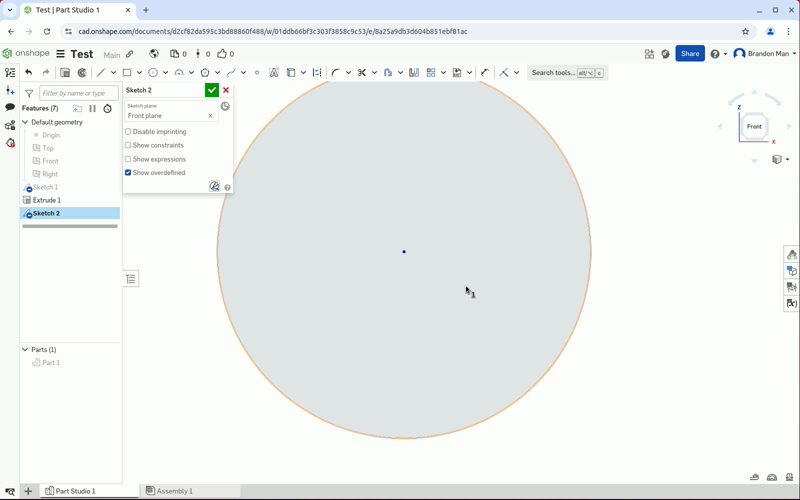
scroll(-6)
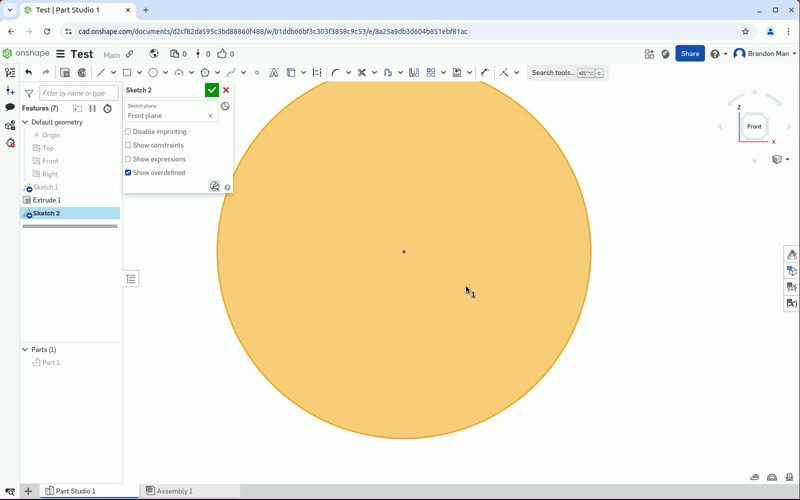
scroll(-6)
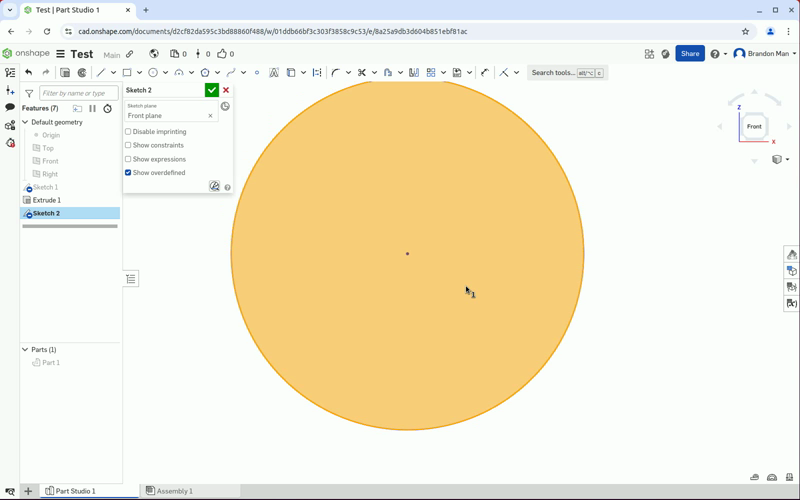
scroll(-6)
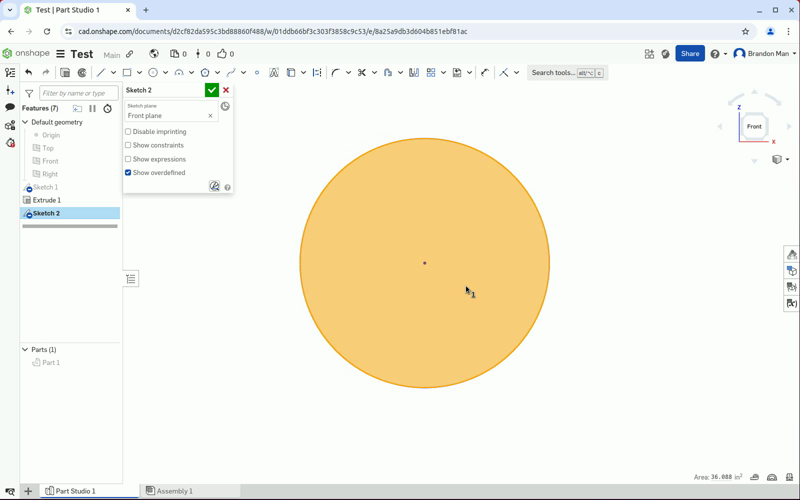
scroll(-6)
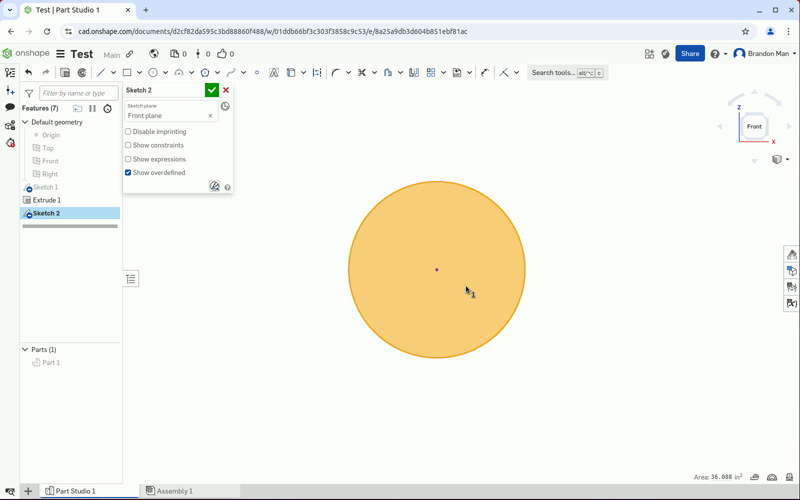
scroll(-6)
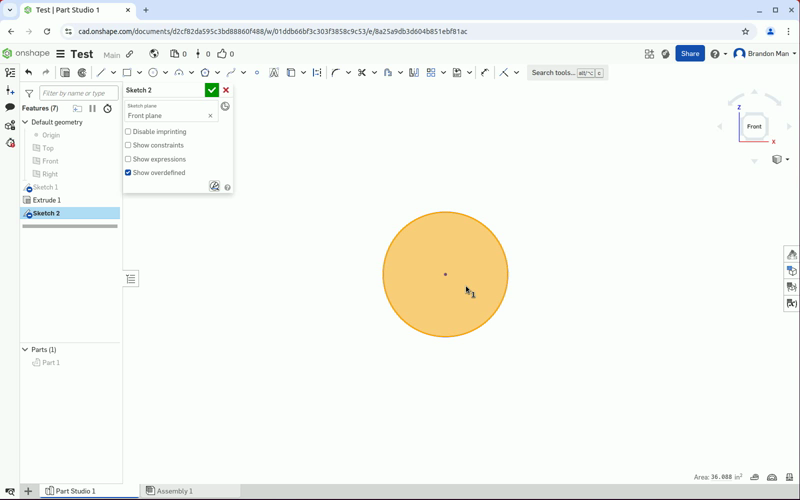
scroll(-6)
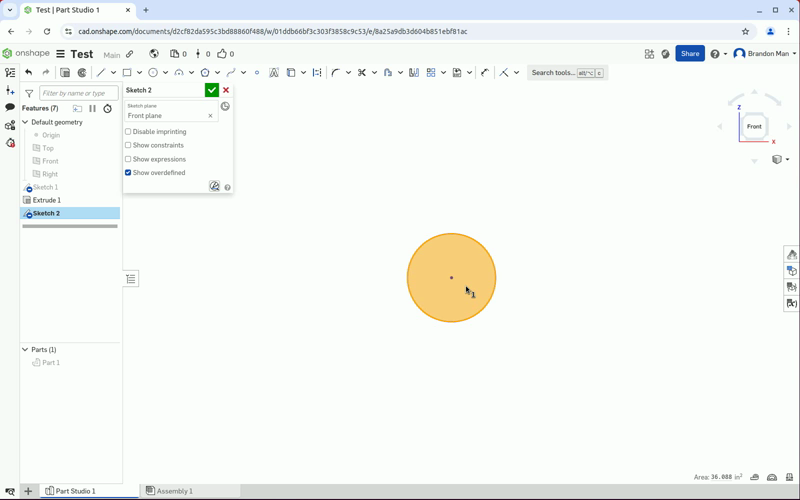
scroll(-6)
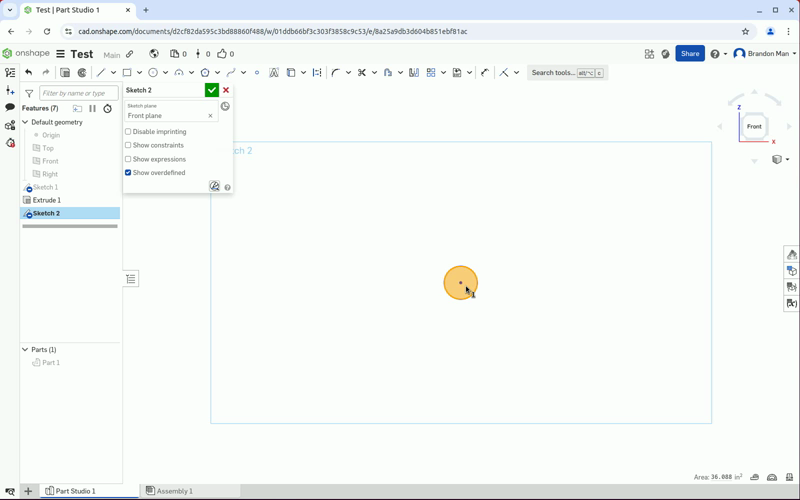
mouse_move(73, 352)
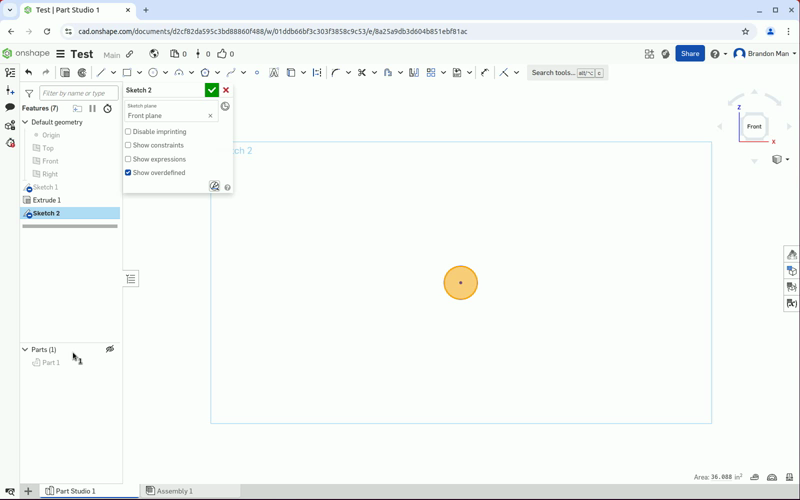
key(shift+y)
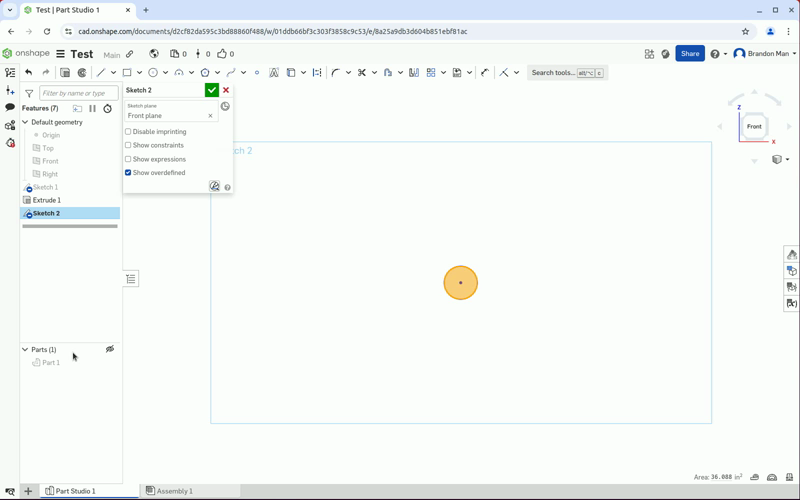
key(shift+e)
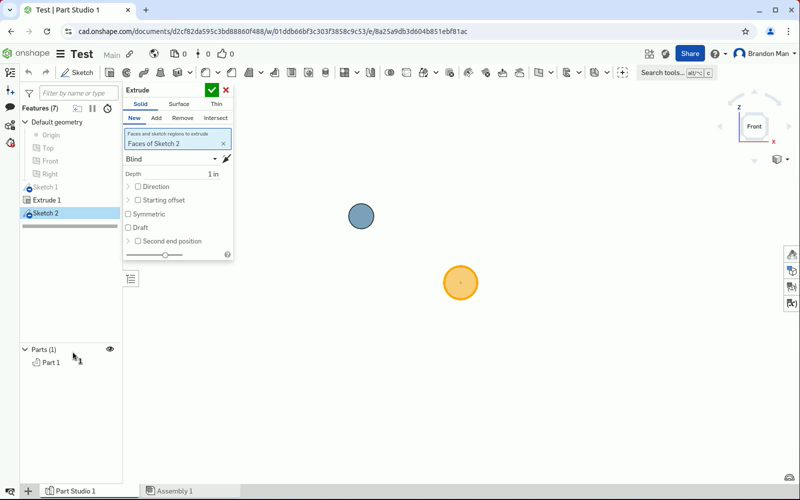
mouse_move(143, 106)
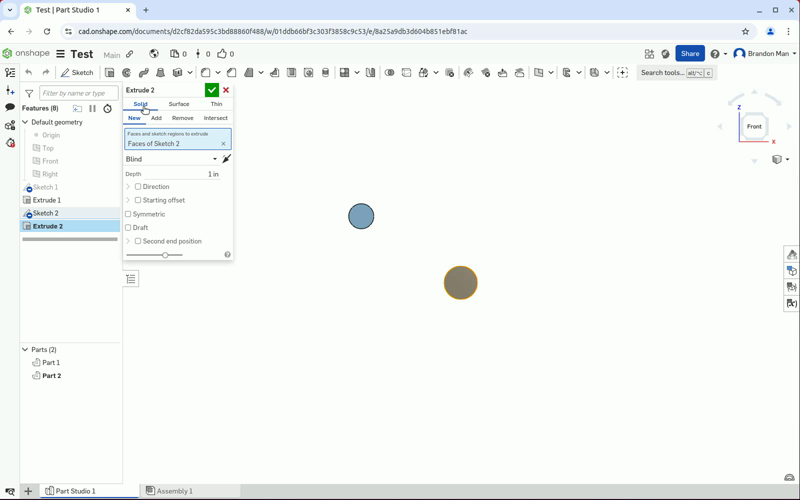
click(143, 106)
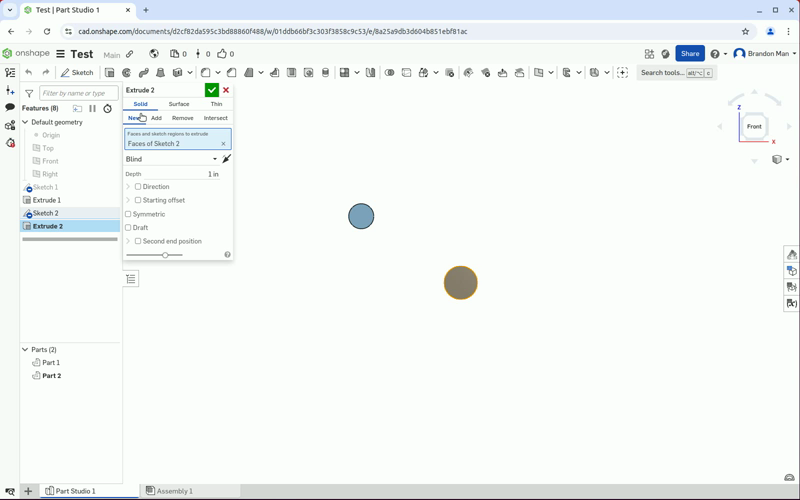
mouse_move(137, 120)
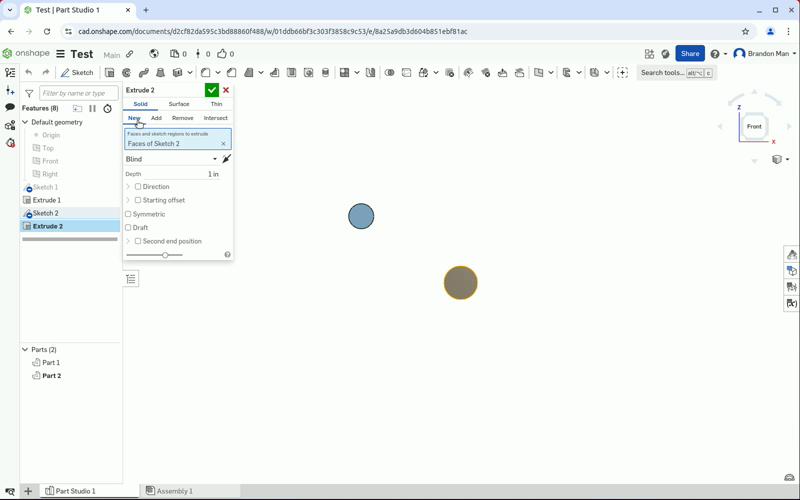
click(137, 120)
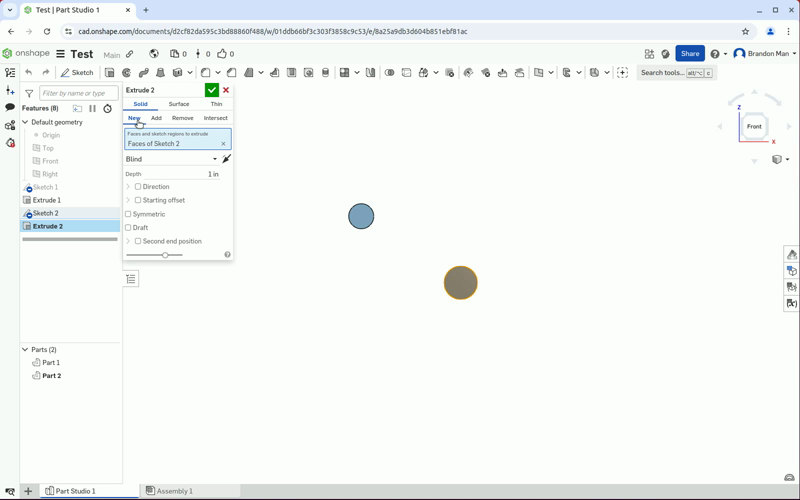
key(tab, 4)
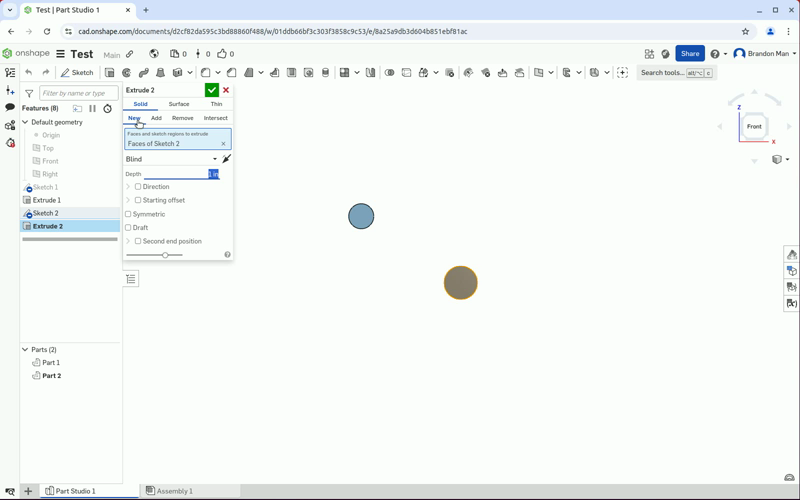
text(13.239)
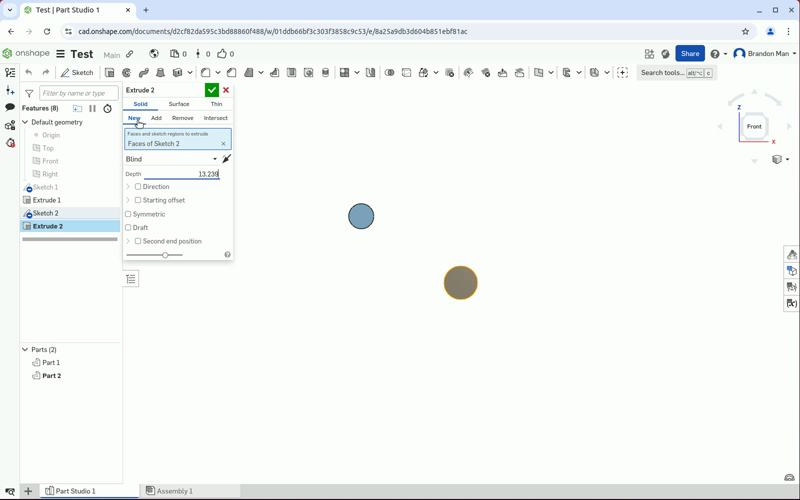
key(enter)
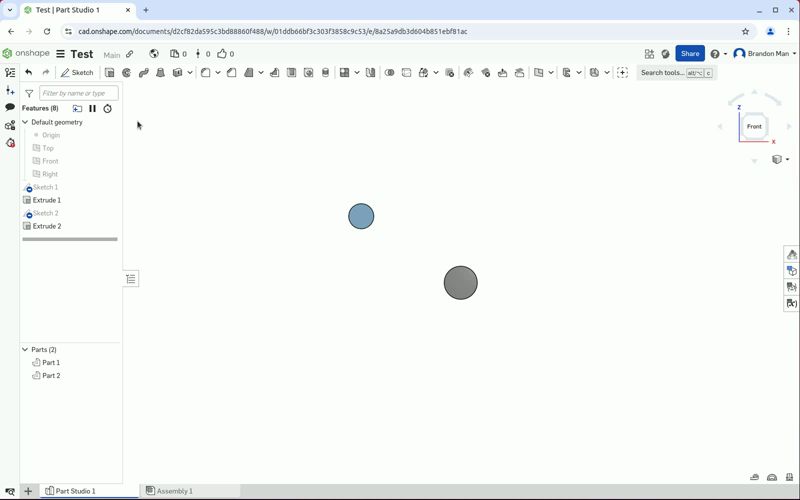
key(shift+h)
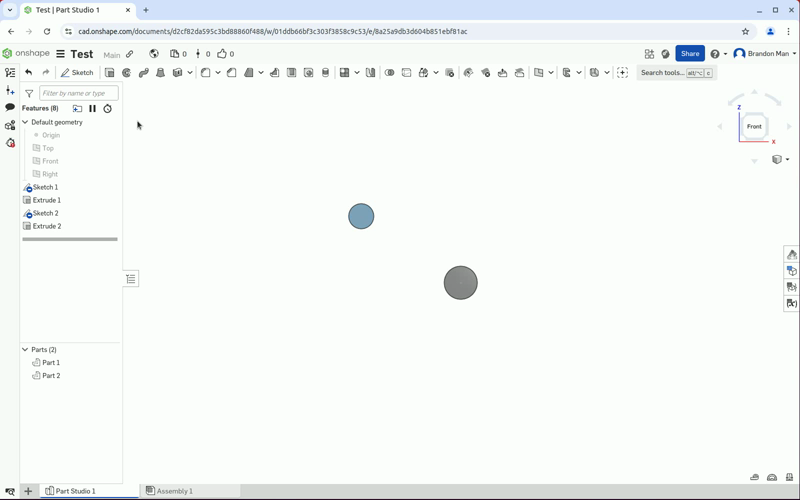
key(shift+h)
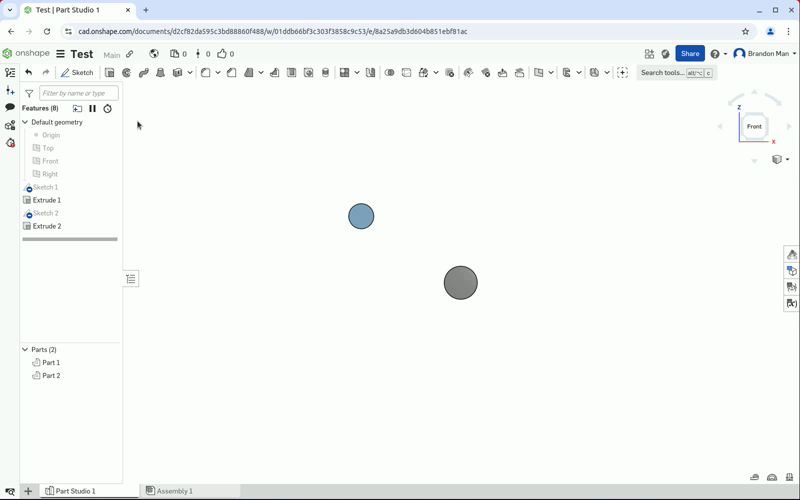
mouse_move(73, 189)
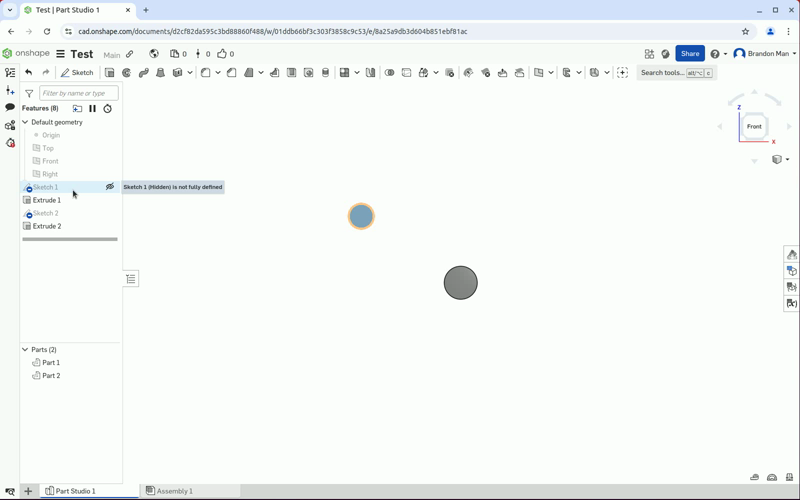
click(73, 189)
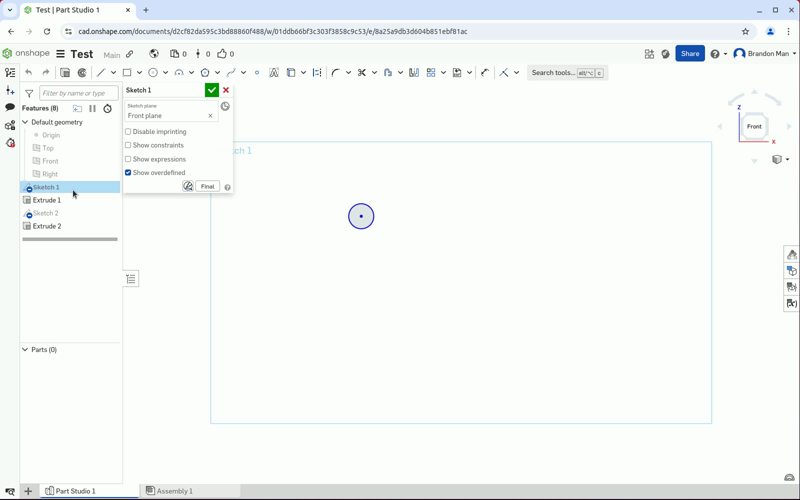
mouse_move(229, 92)
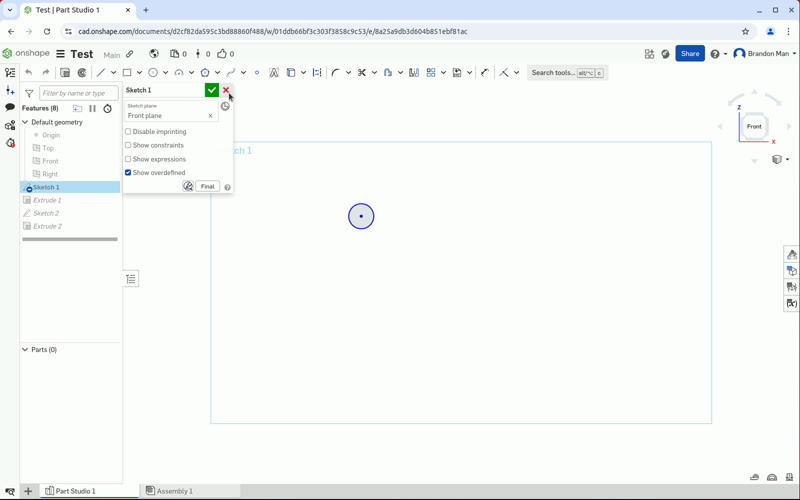
click(229, 92)
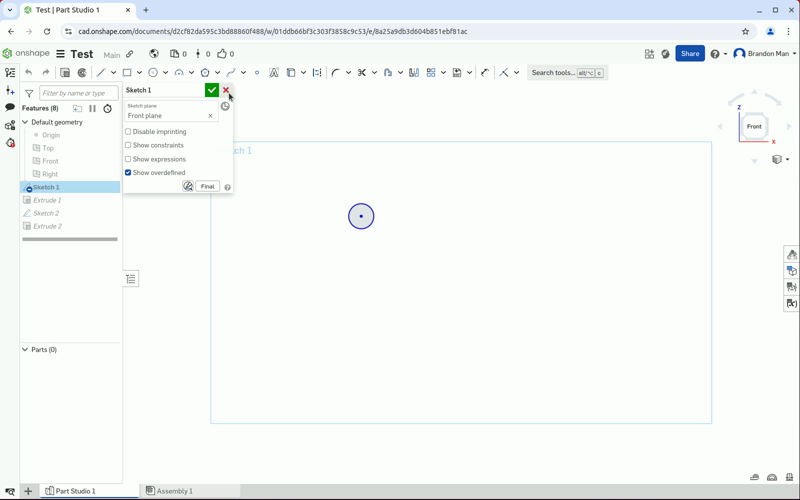
key(shift+s)
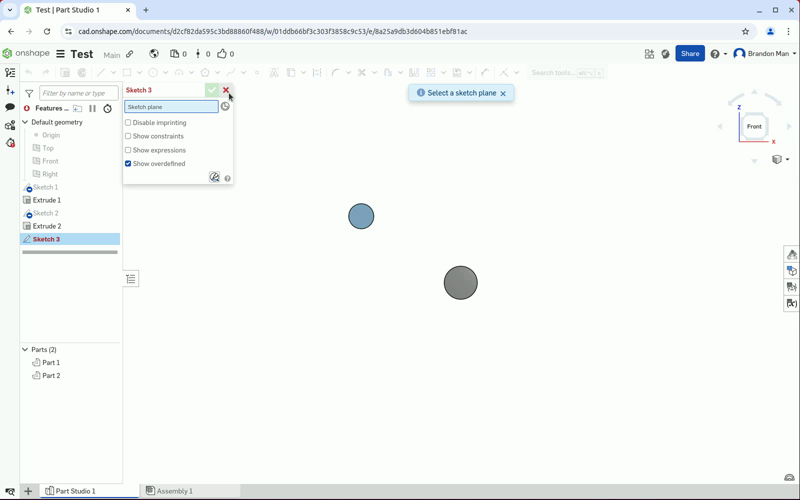
mouse_move(73, 163)
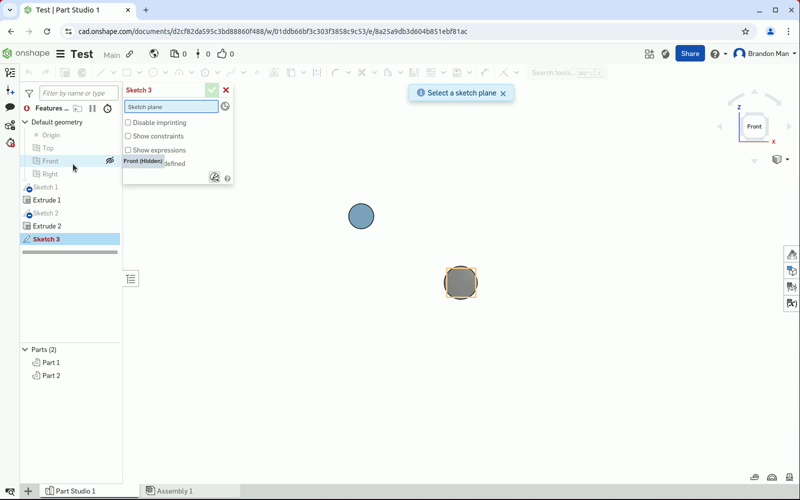
click(73, 163)
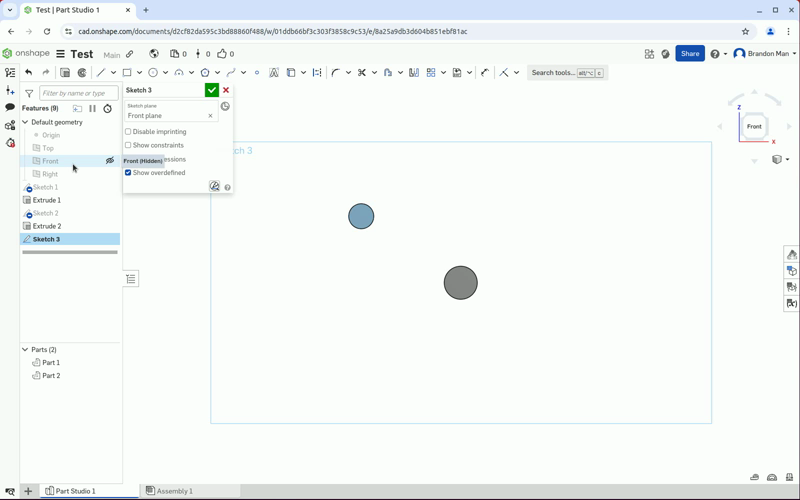
mouse_move(73, 352)
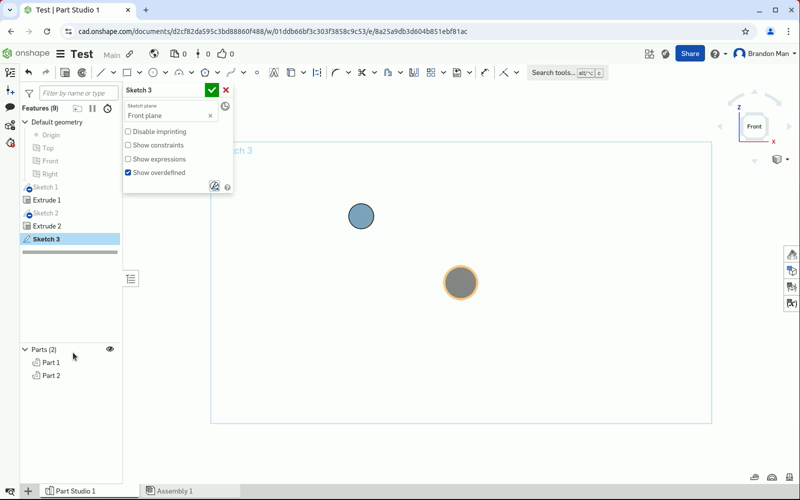
key(y)
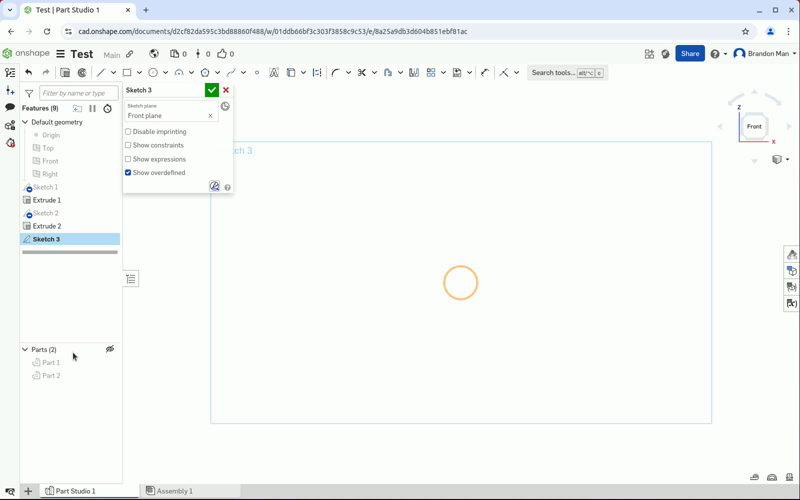
key(l)
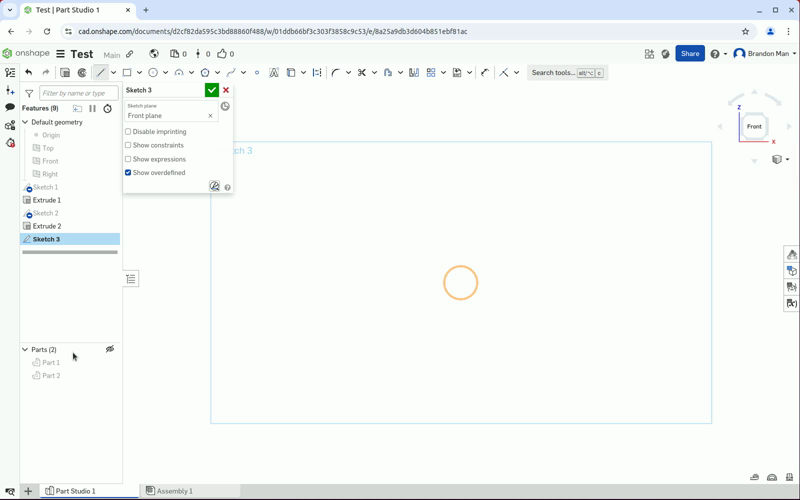
key_down(shift)
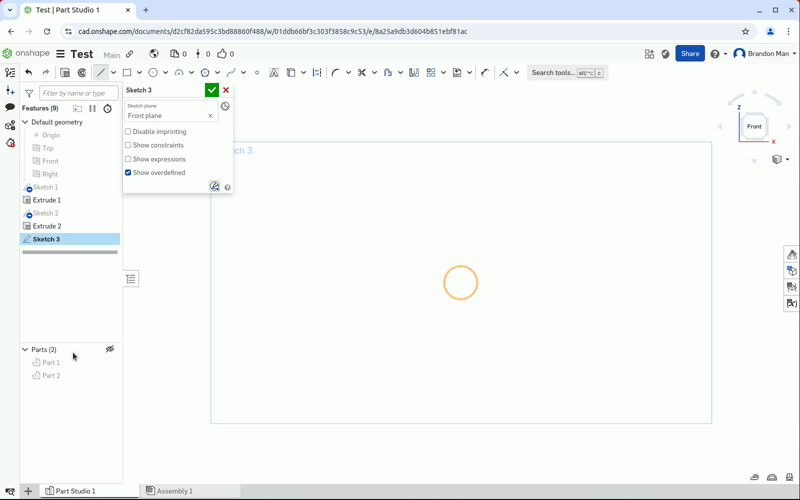
mouse_move(420, 351)
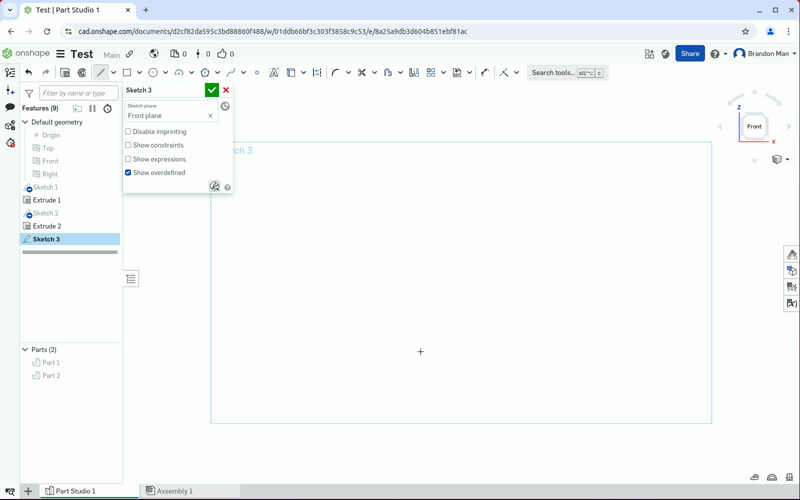
click(420, 351)
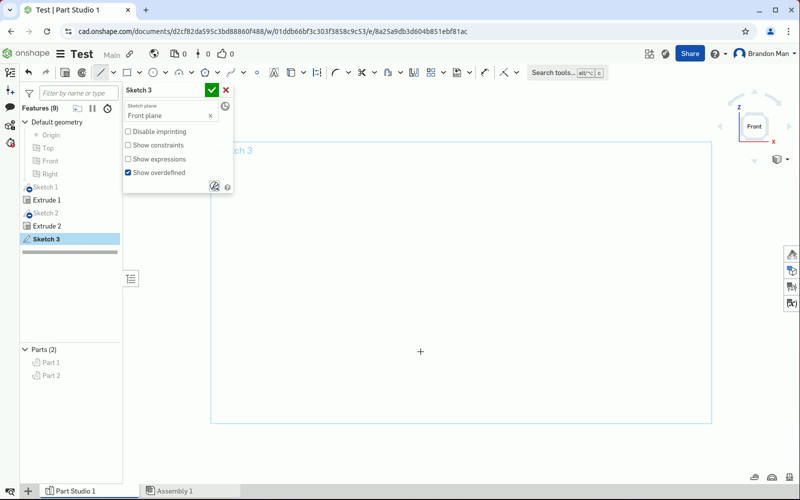
key_up(shift)
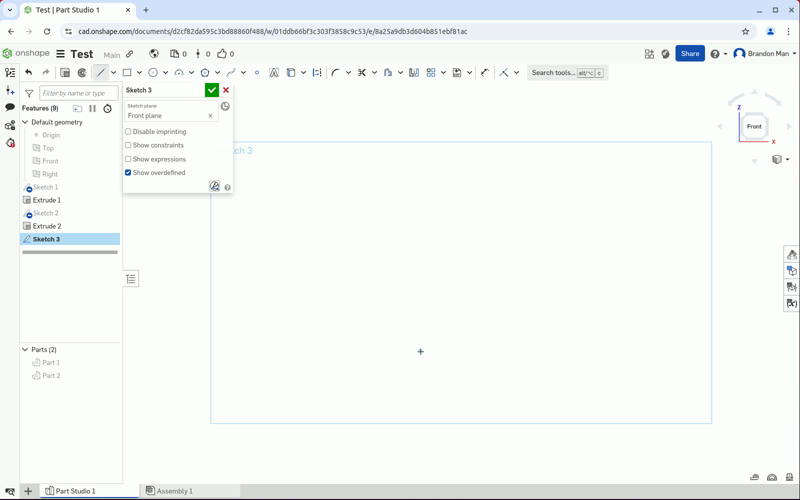
key_down(shift)
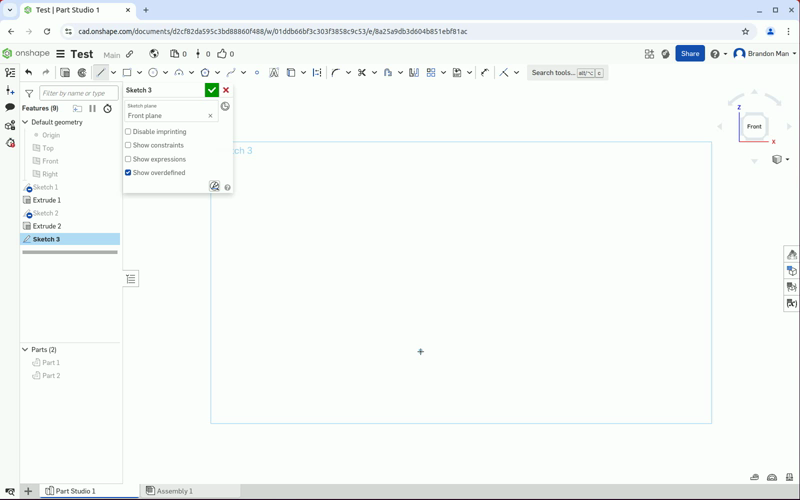
mouse_move(525, 351)
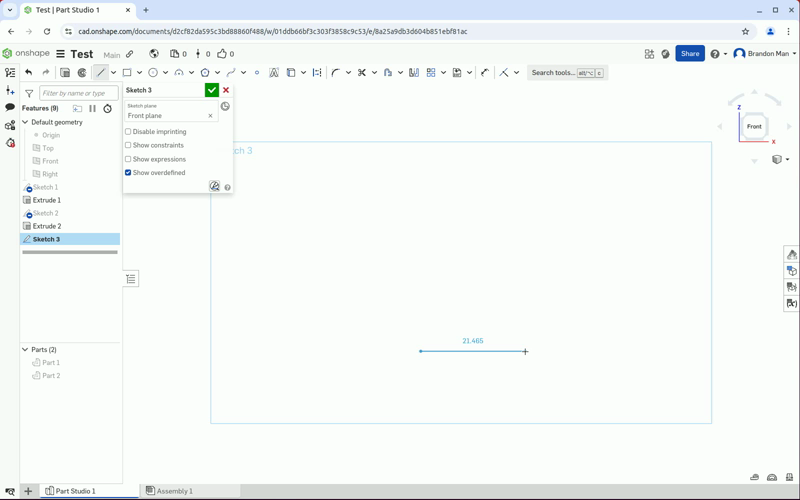
click(525, 351)
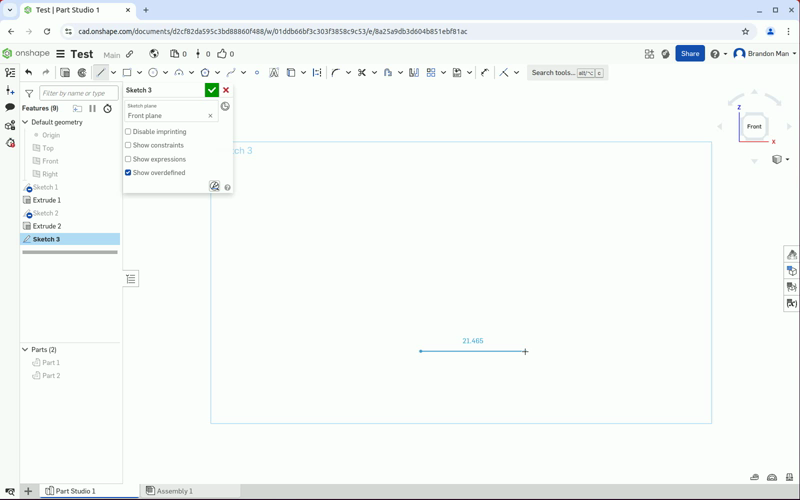
key_up(shift)
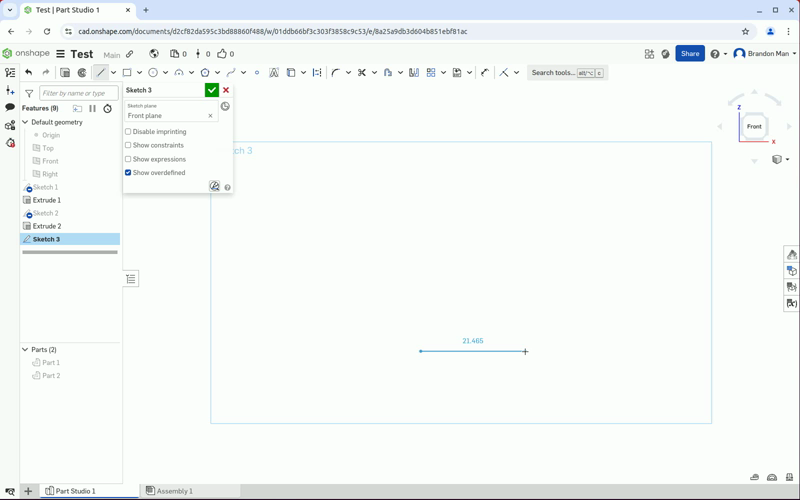
key_down(shift)
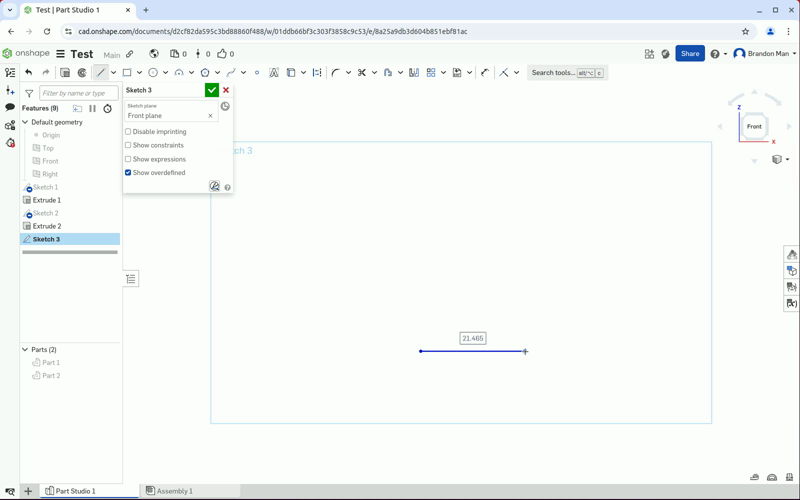
mouse_move(555, 351)
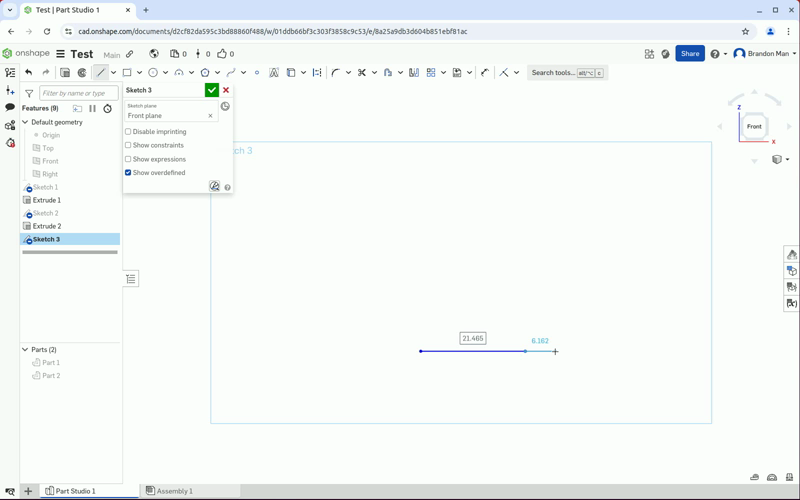
mouse_move(525, 343)
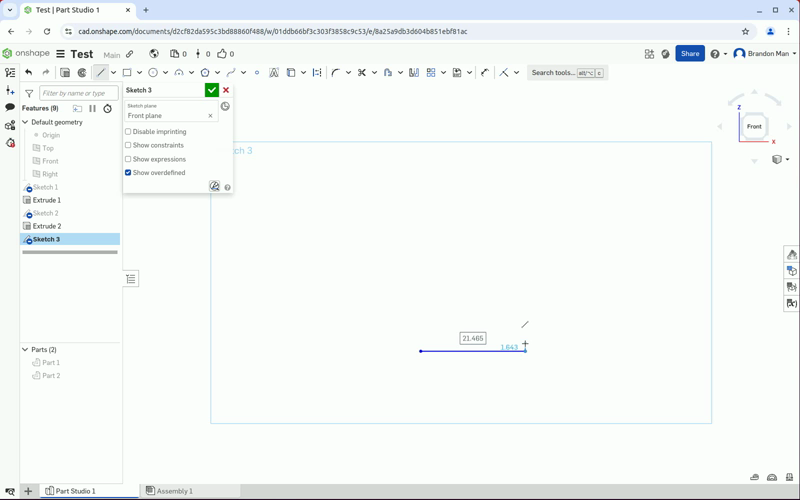
click(525, 343)
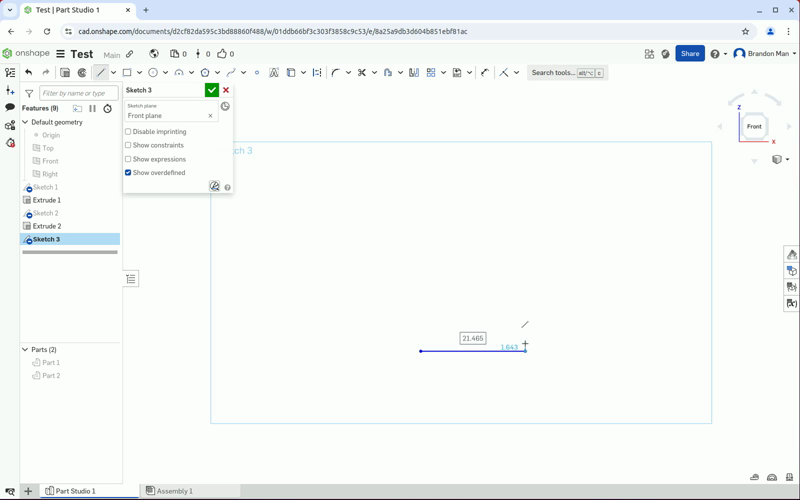
key_up(shift)
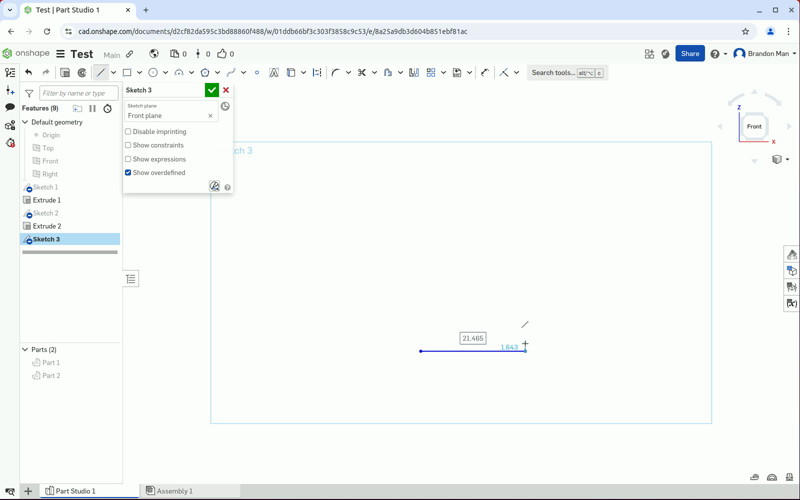
key_down(shift)
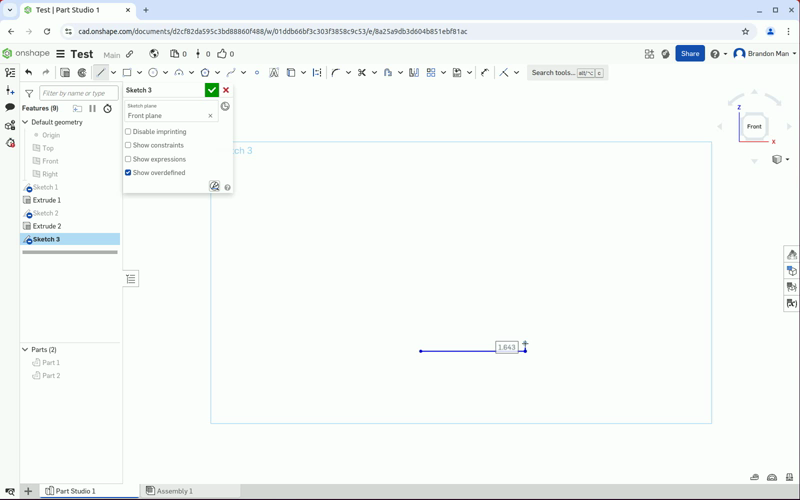
mouse_move(420, 343)
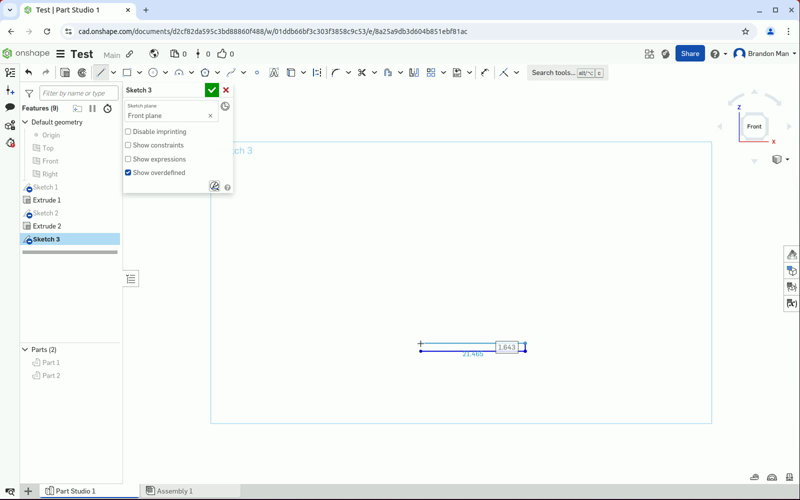
click(420, 343)
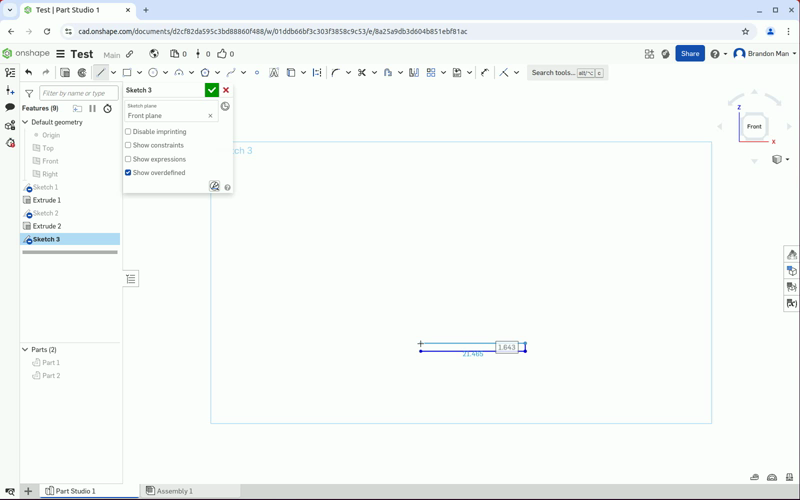
key_up(shift)
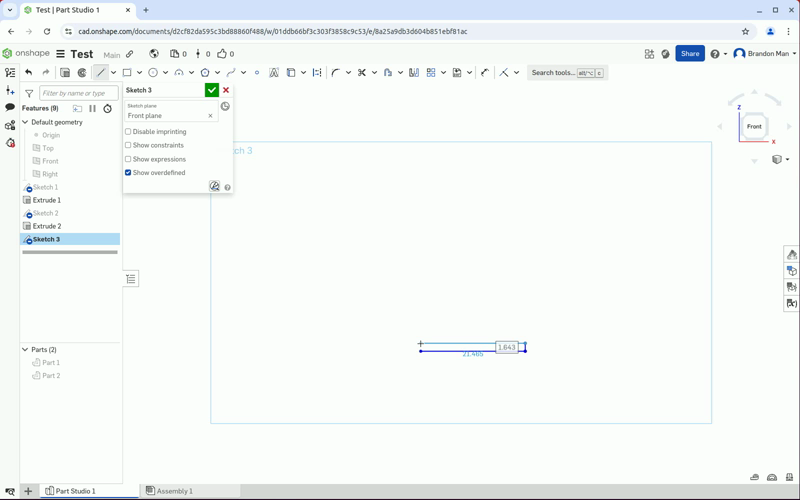
mouse_move(450, 343)
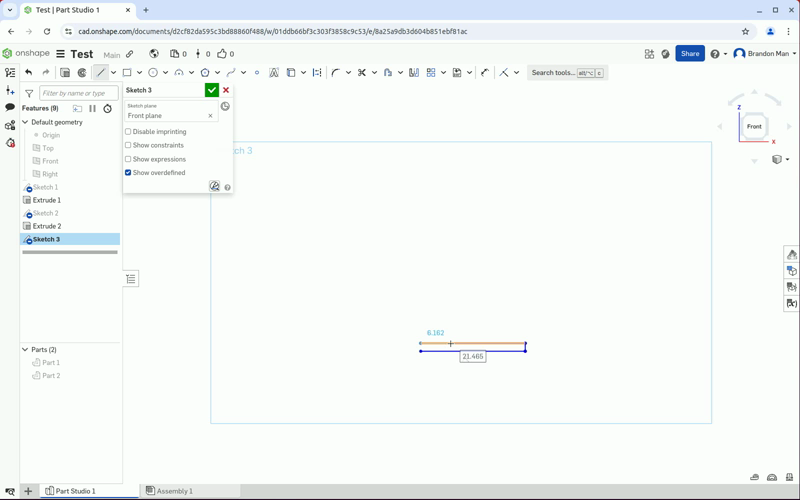
key_down(shift)
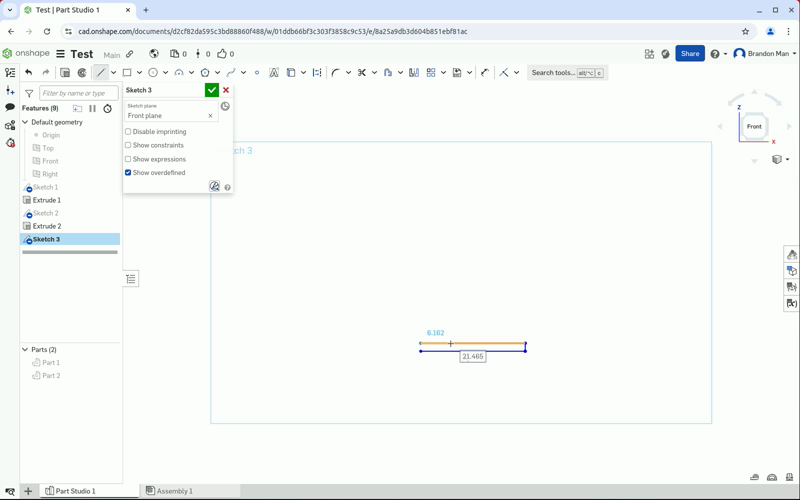
mouse_move(420, 351)
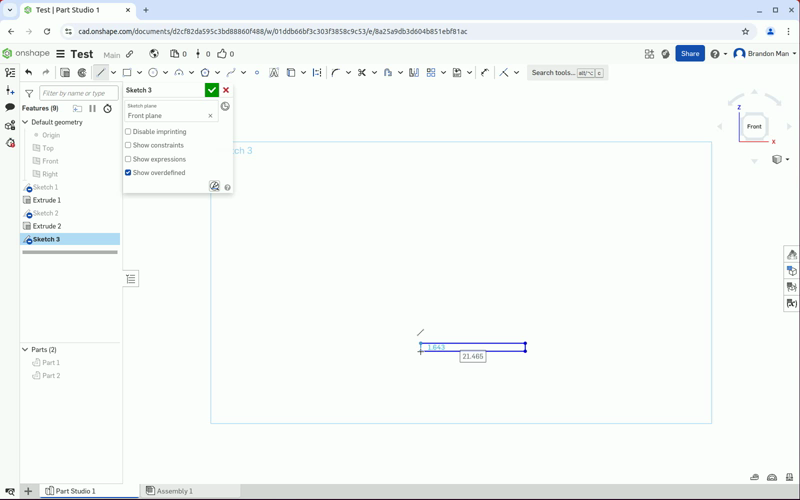
key_up(shift)
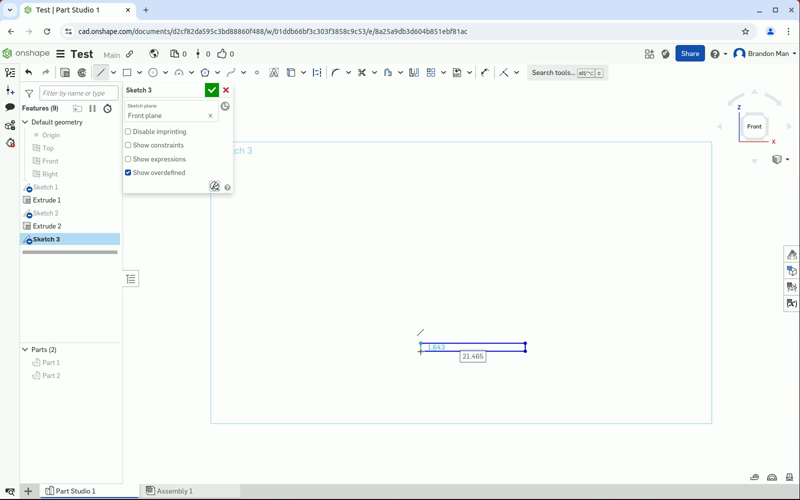
click(420, 351)
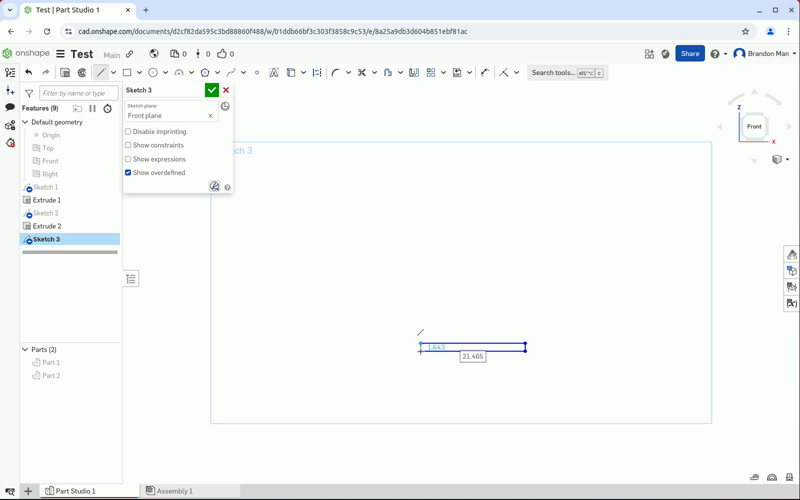
key(esc)
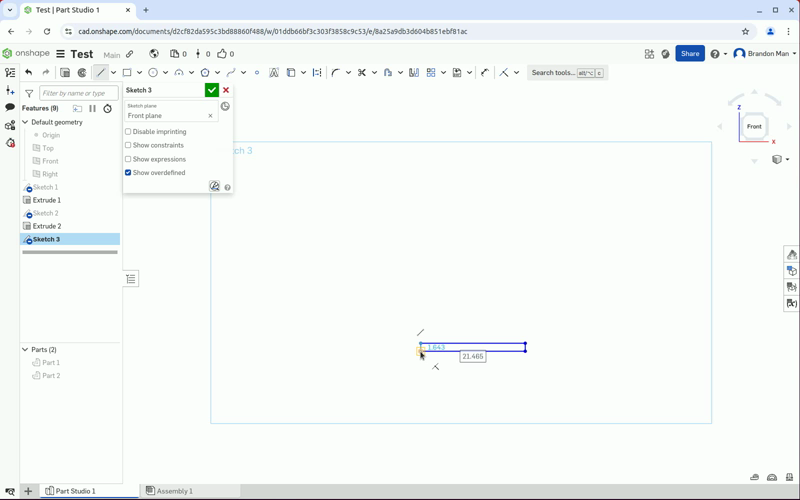
mouse_move(517, 348)
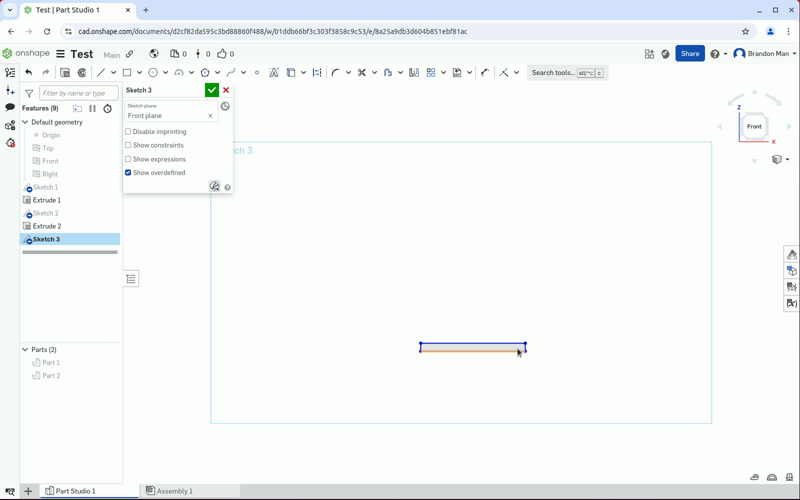
scroll(6)
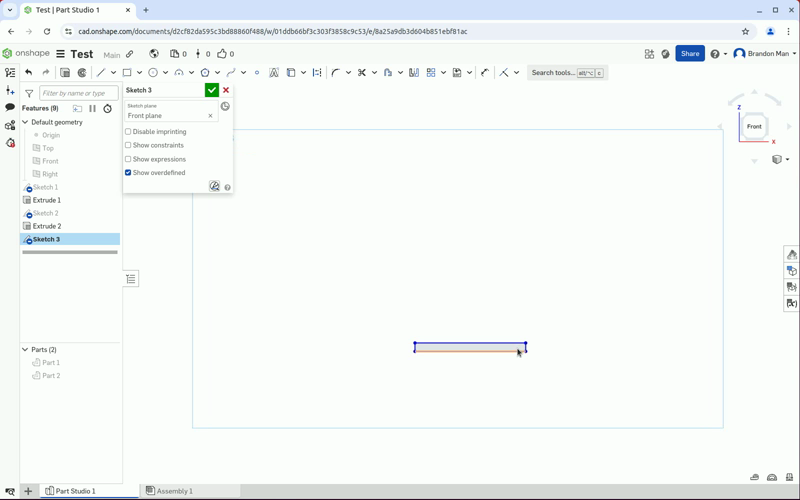
scroll(6)
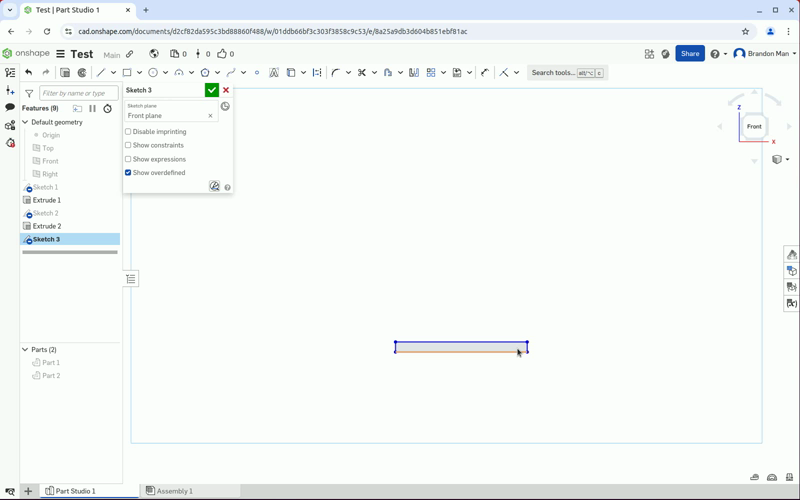
scroll(6)
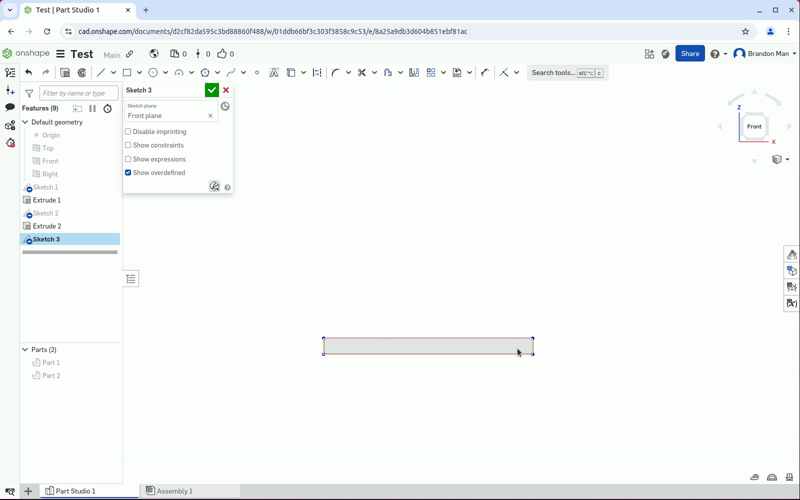
scroll(6)
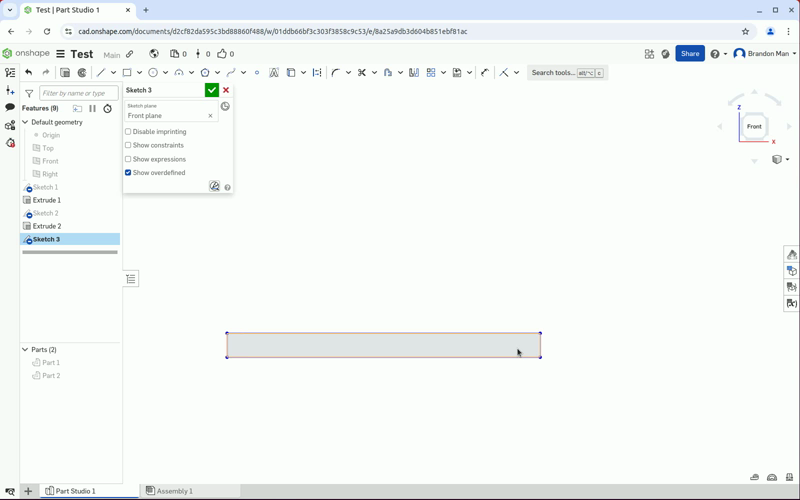
scroll(6)
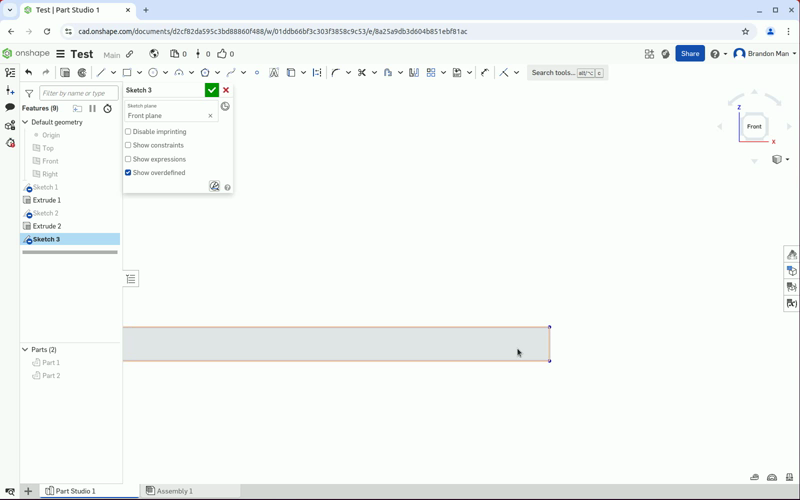
scroll(6)
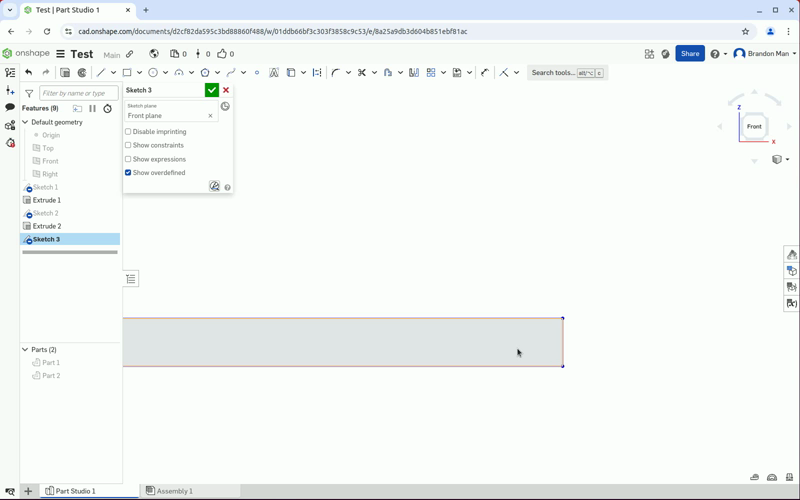
scroll(6)
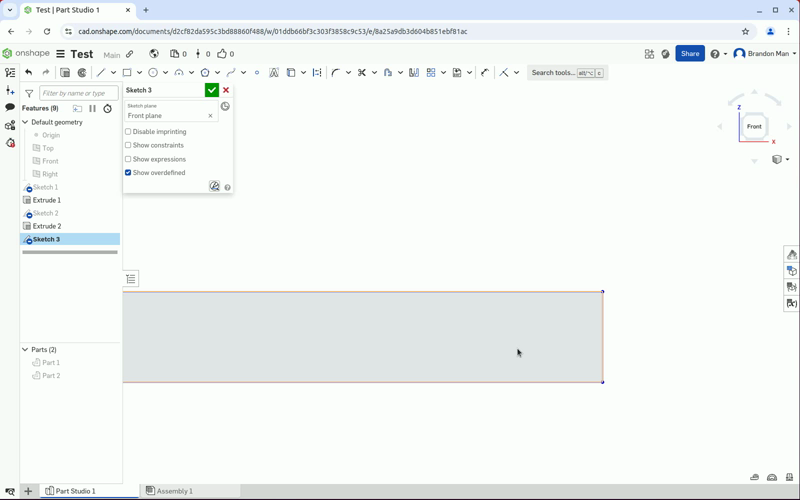
click(517, 348)
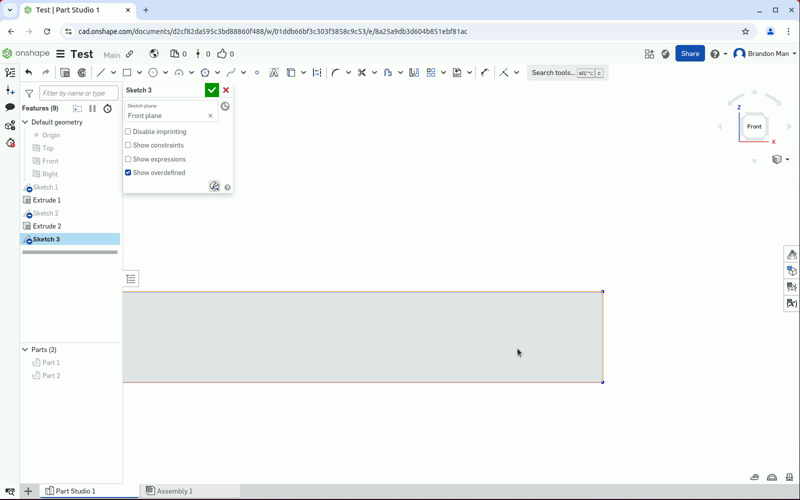
scroll(-6)
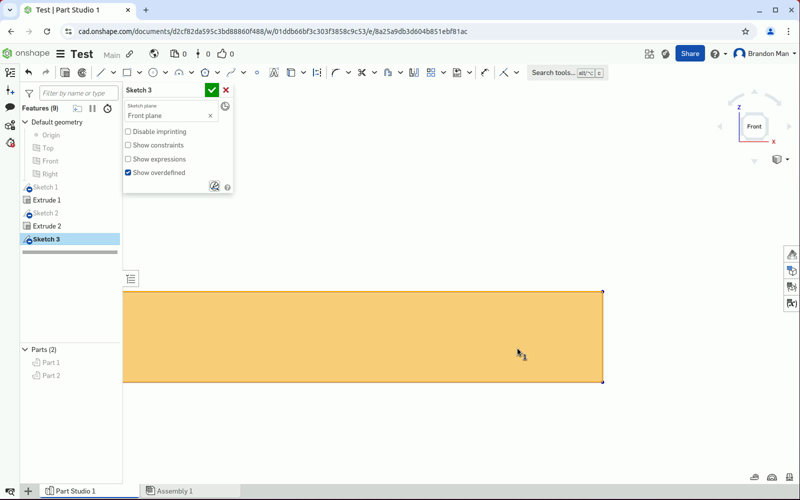
scroll(-6)
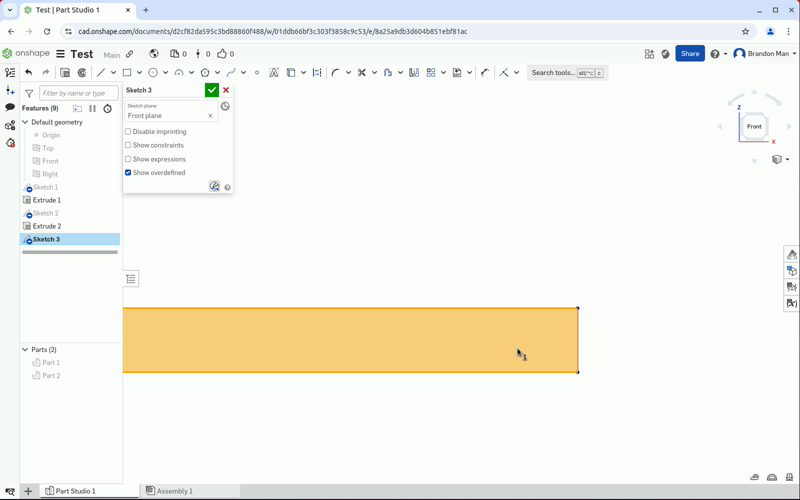
scroll(-6)
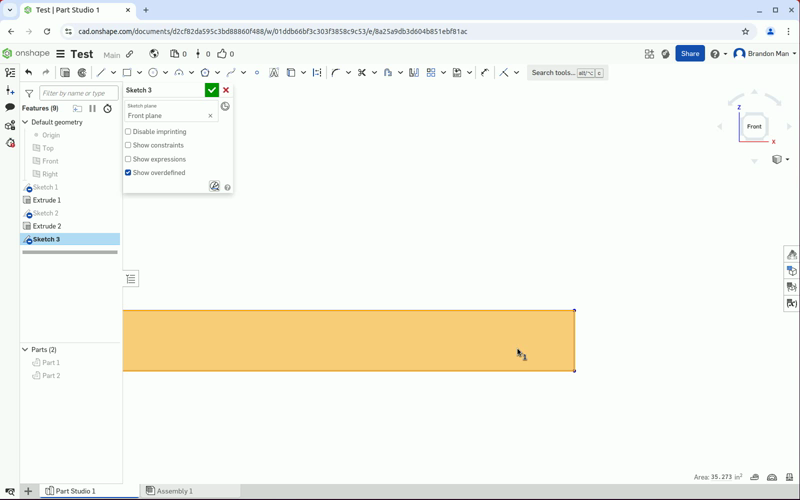
scroll(-6)
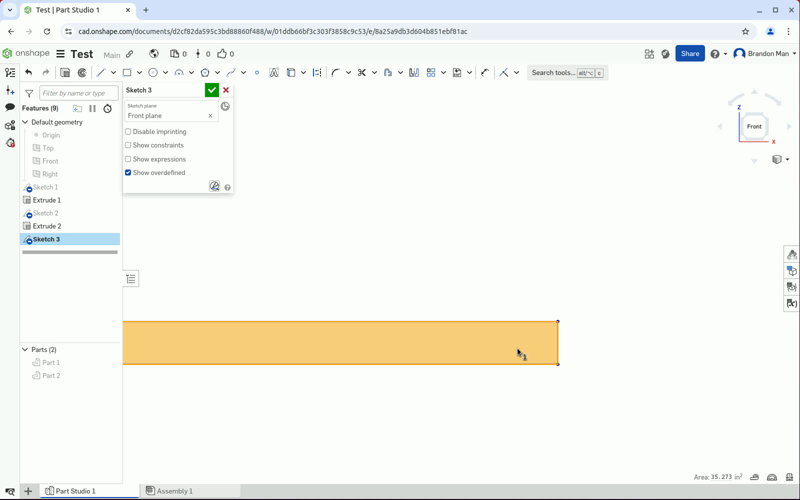
scroll(-6)
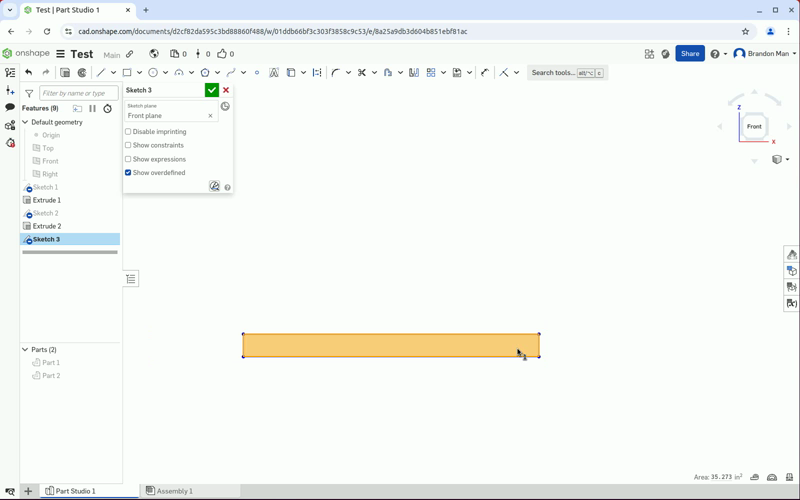
scroll(-6)
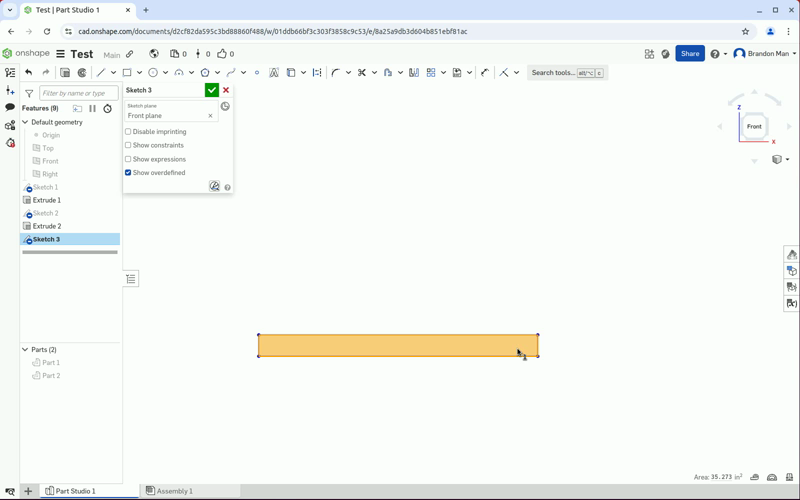
scroll(-6)
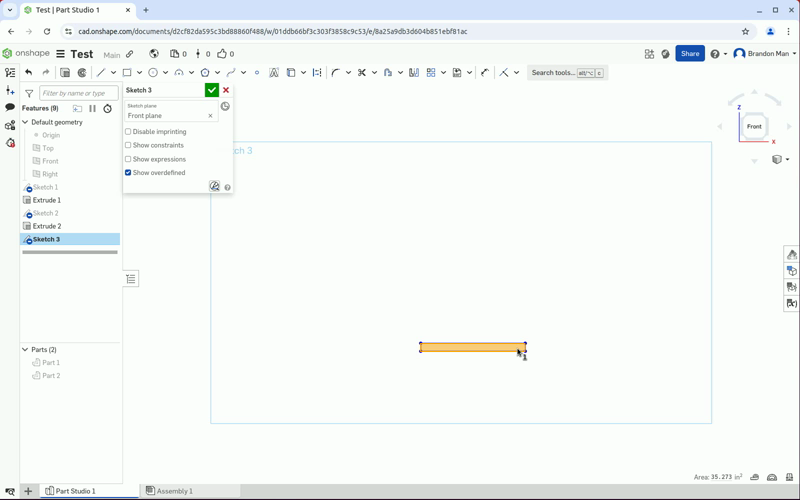
mouse_move(73, 352)
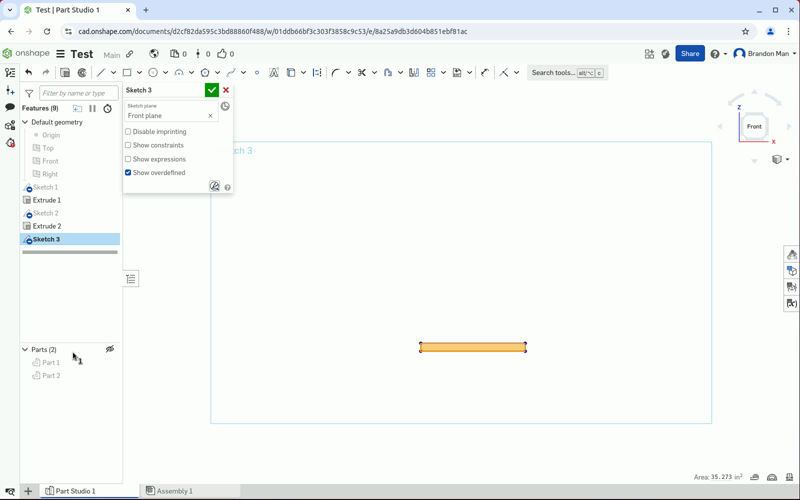
key(shift+y)
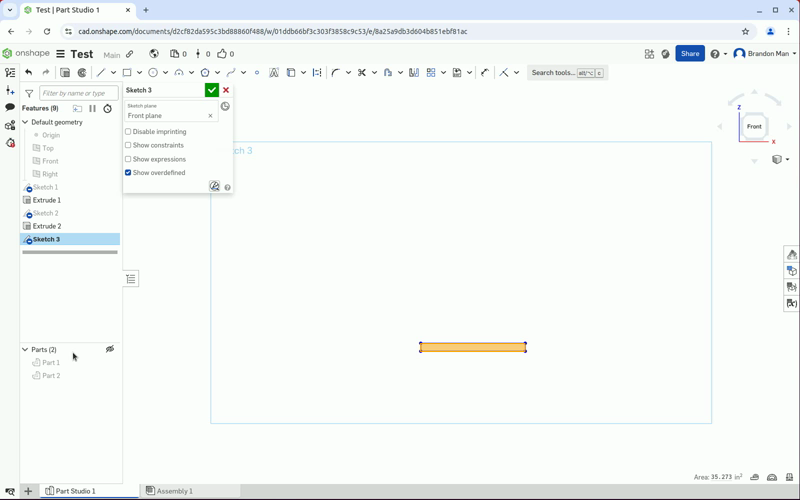
key(shift+e)
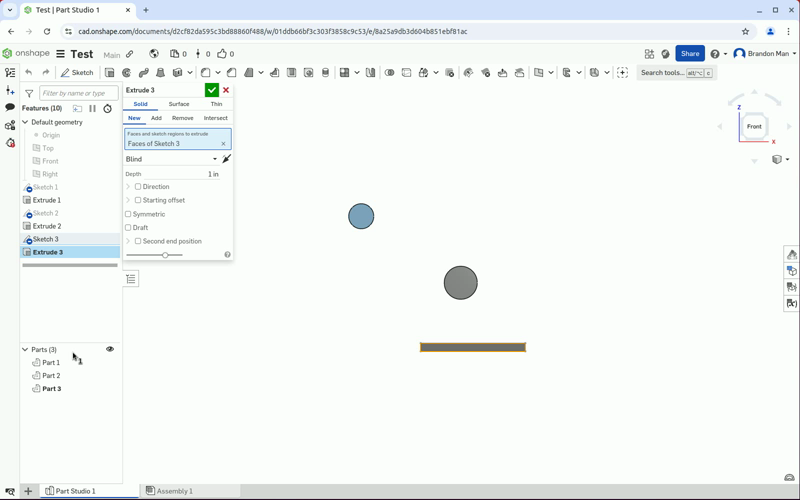
mouse_move(143, 106)
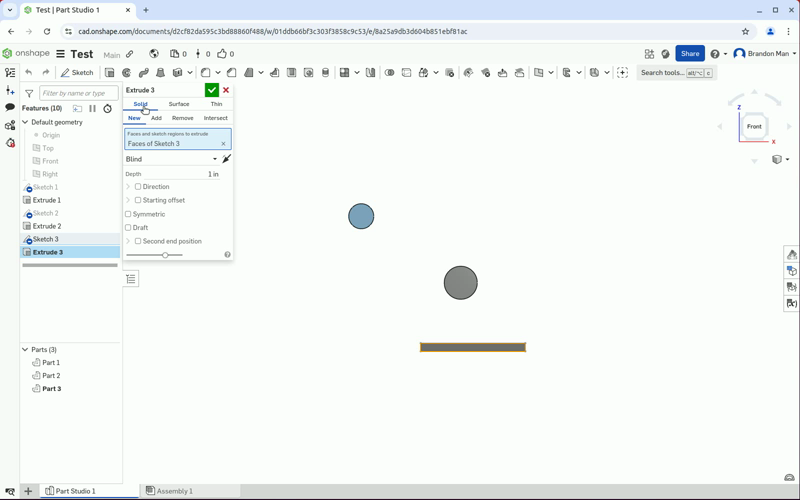
click(143, 106)
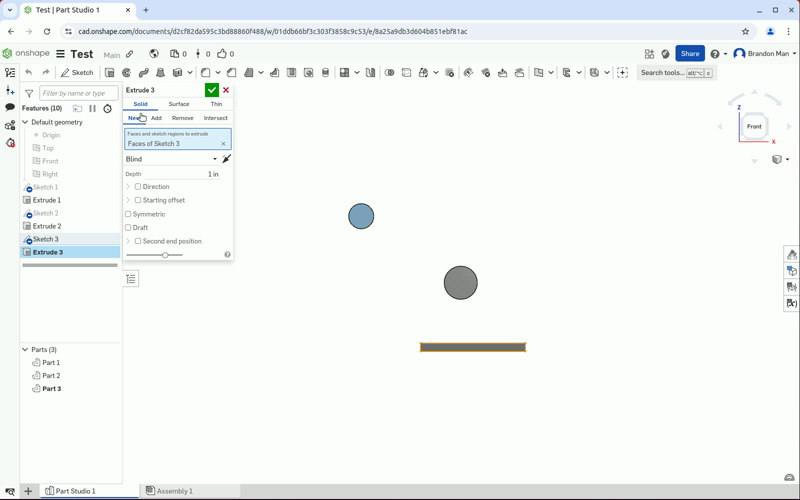
mouse_move(137, 120)
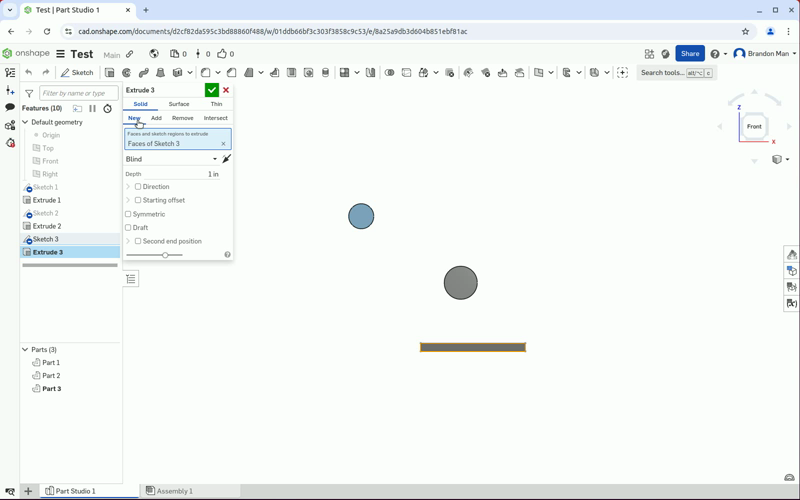
click(137, 120)
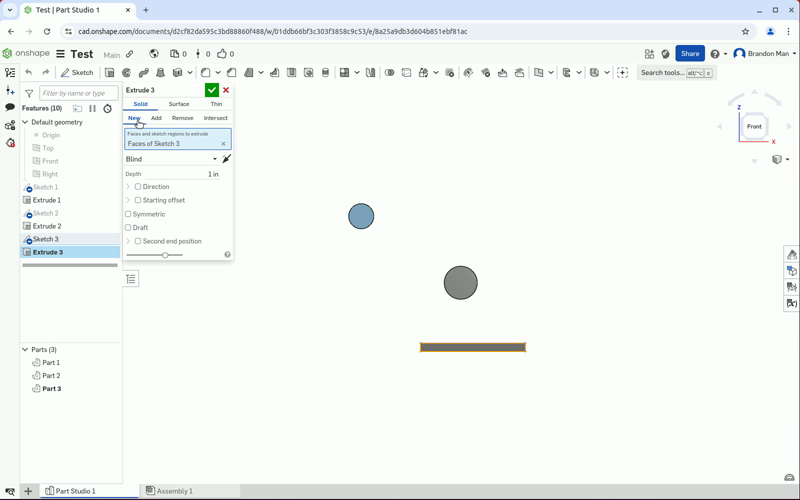
key(tab, 4)
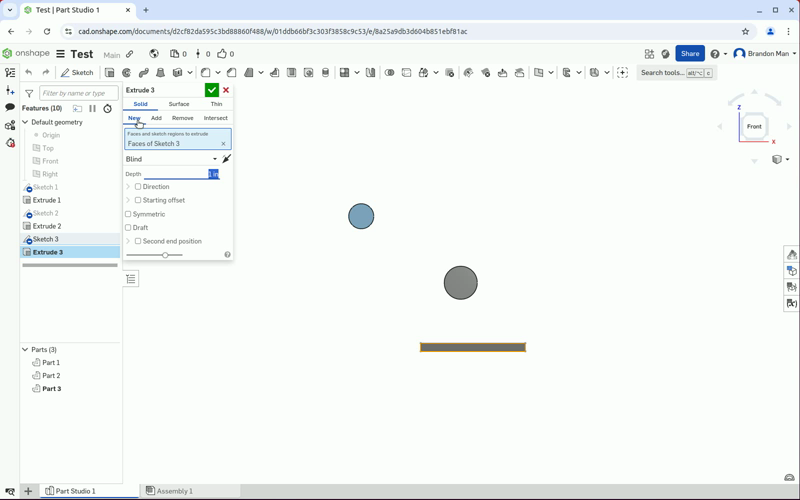
text(5.055)
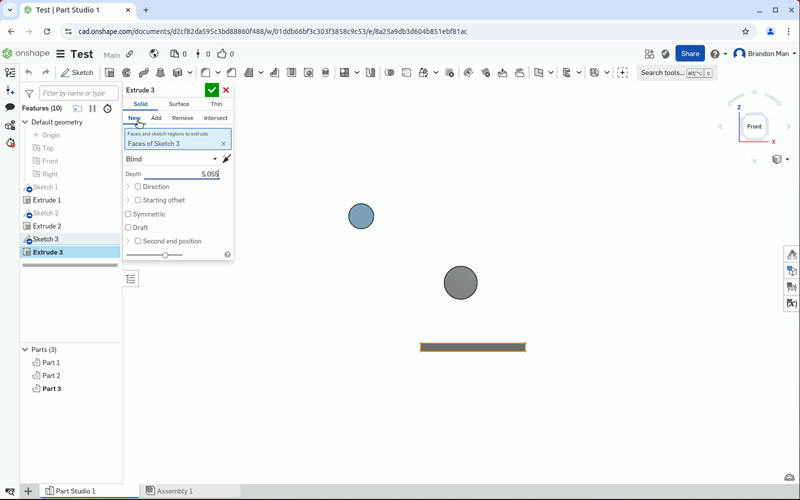
key(enter)
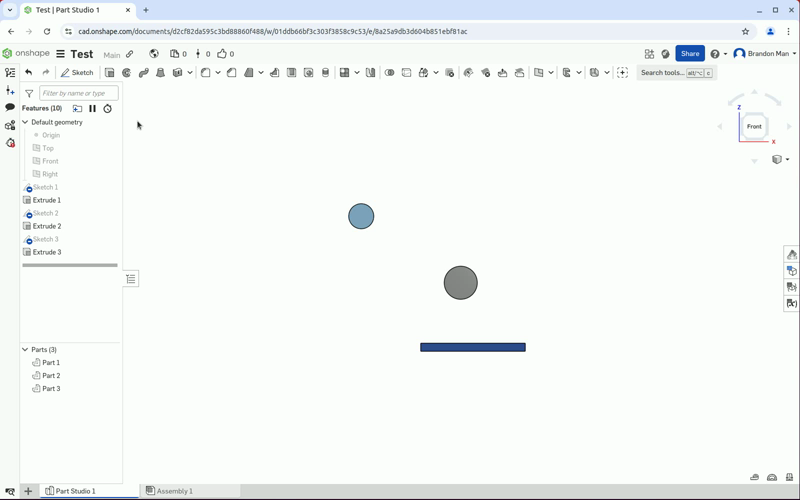
key(shift+h)
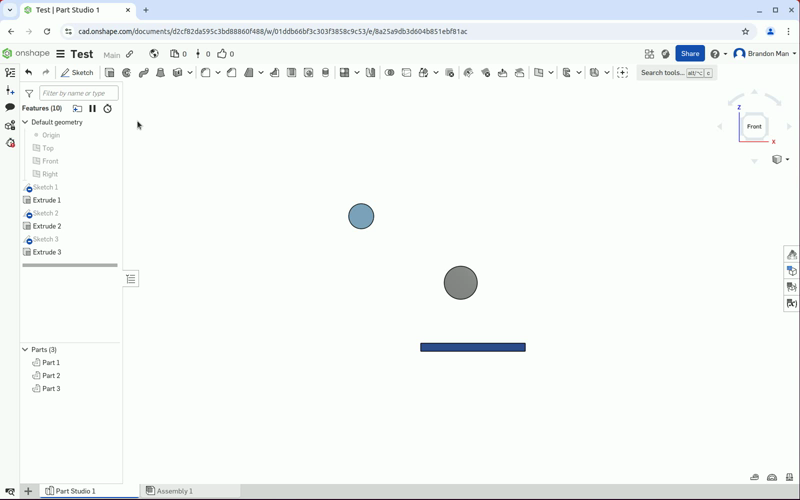
key(shift+h)
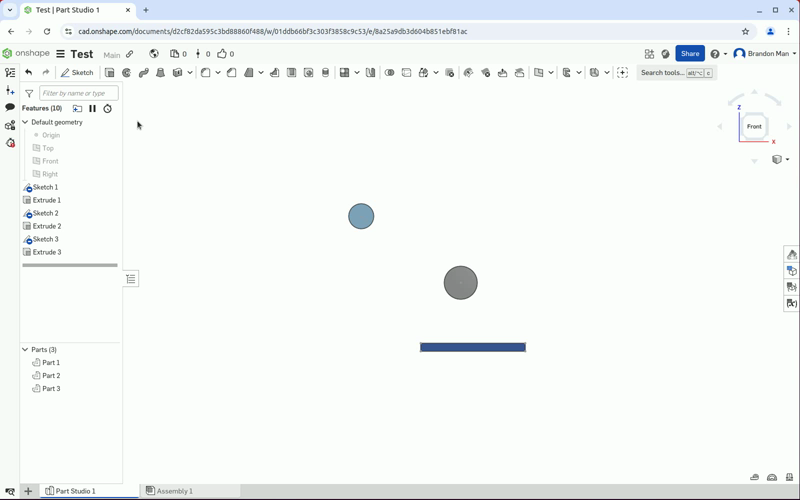
key(shift+7)
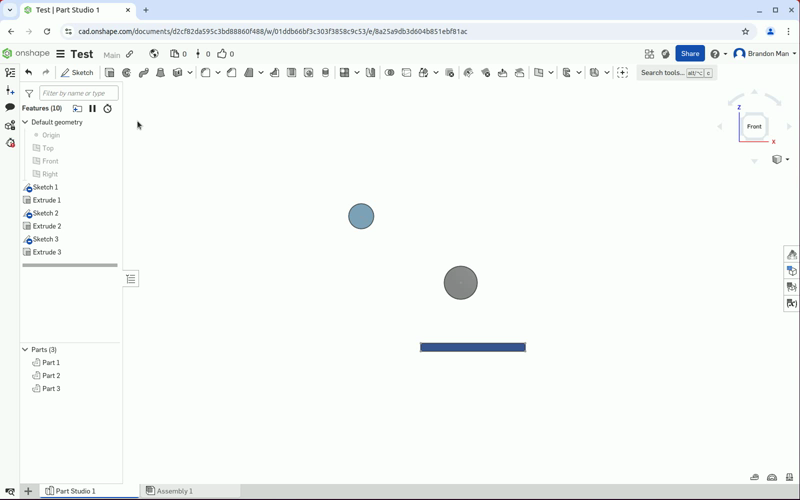
key(left, 2)
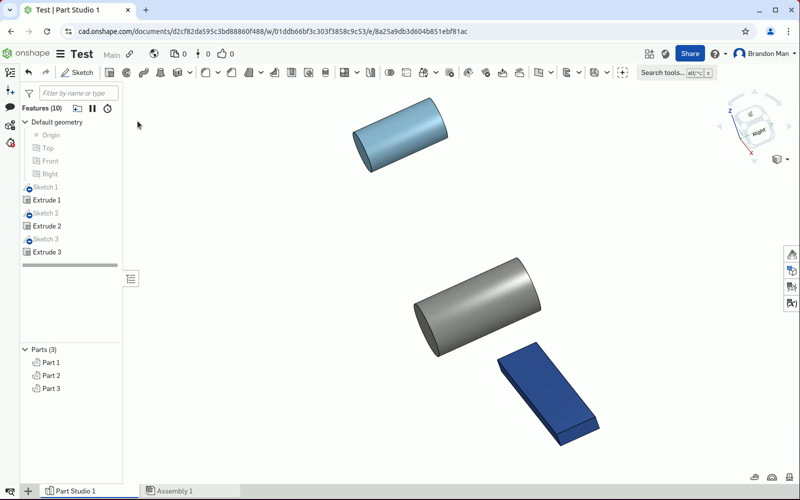
key(down, 2)
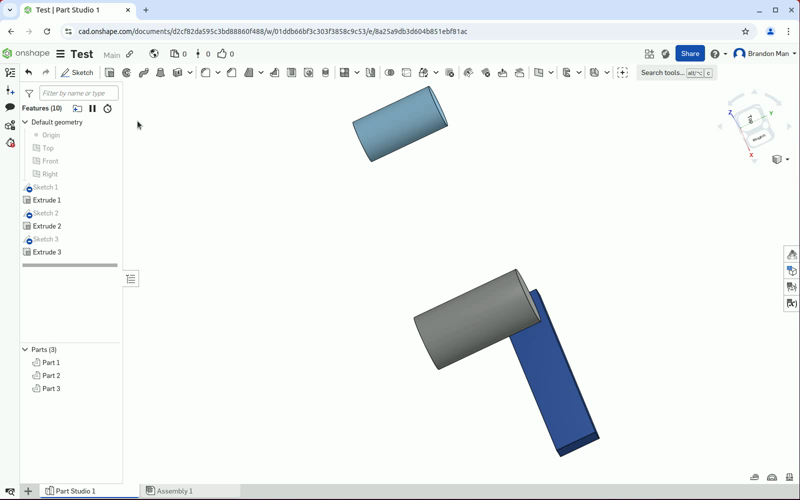
key(up, 2)
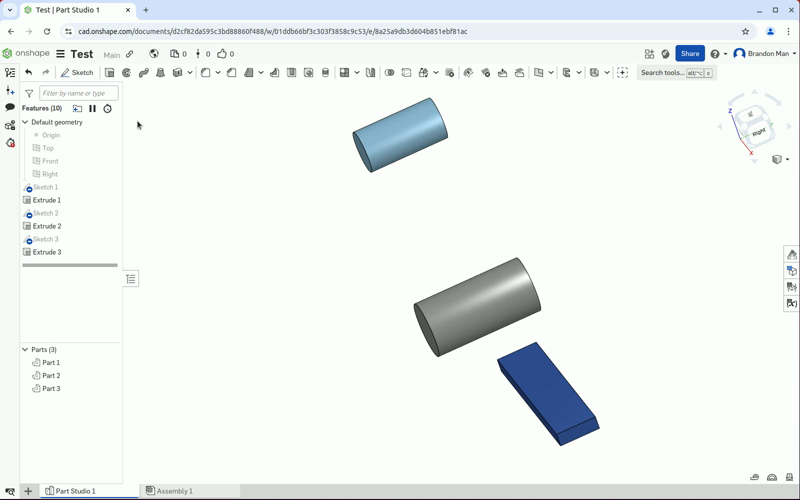
key(right, 2)
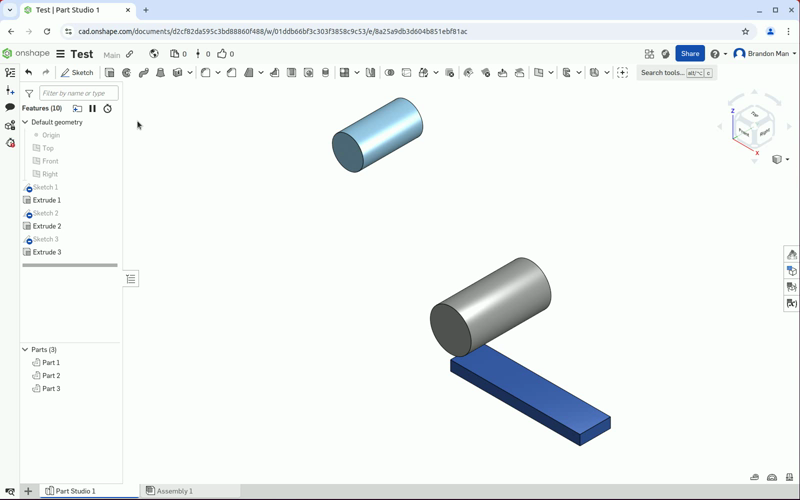
mouse_move(73, 189)
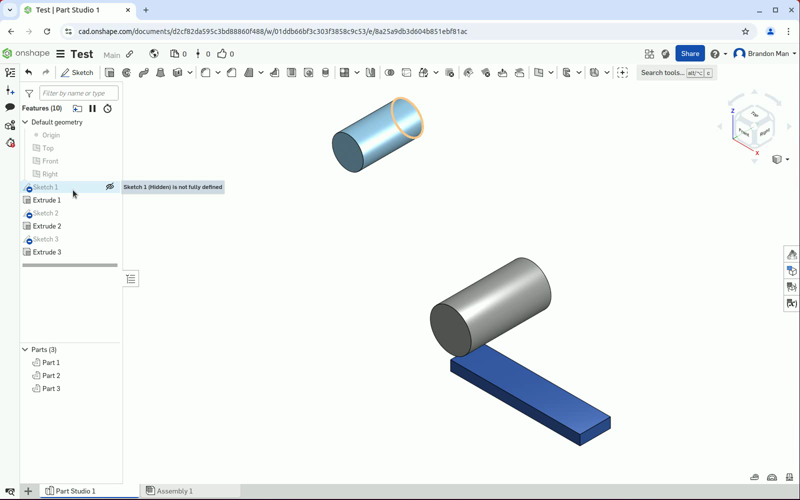
click(73, 189)